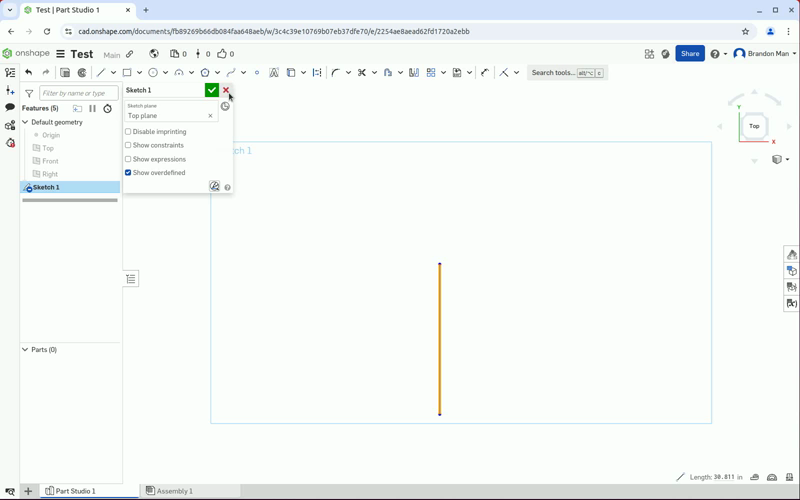
key(shift+h)
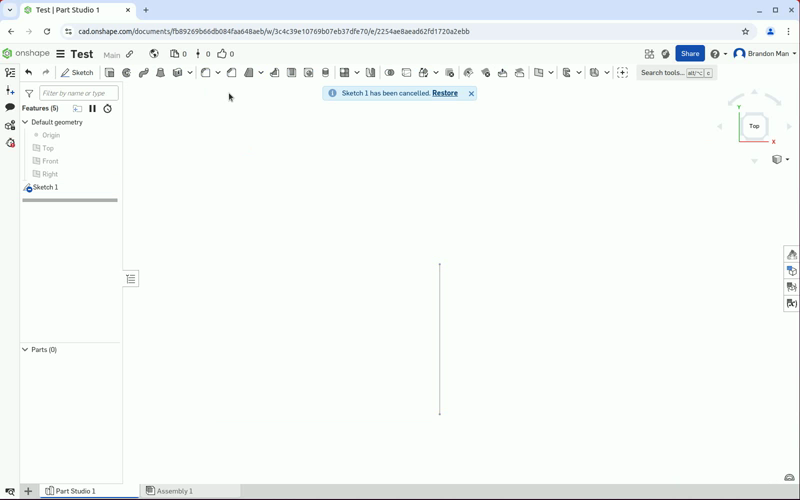
key(shift+s)
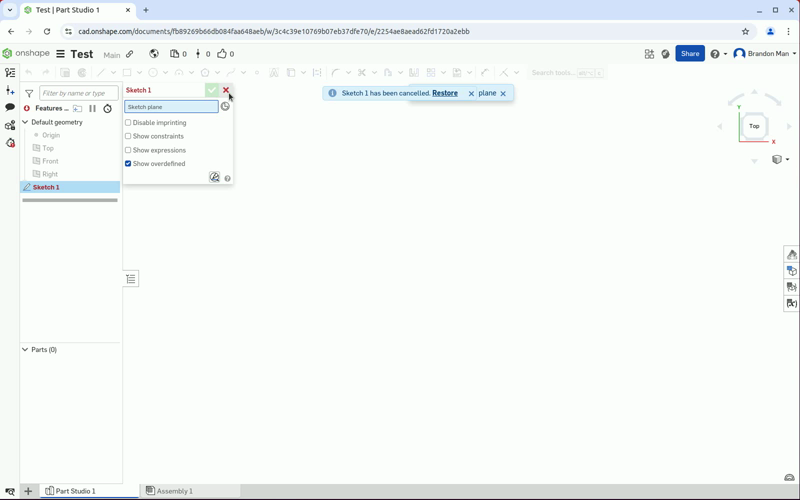
mouse_move(73, 150)
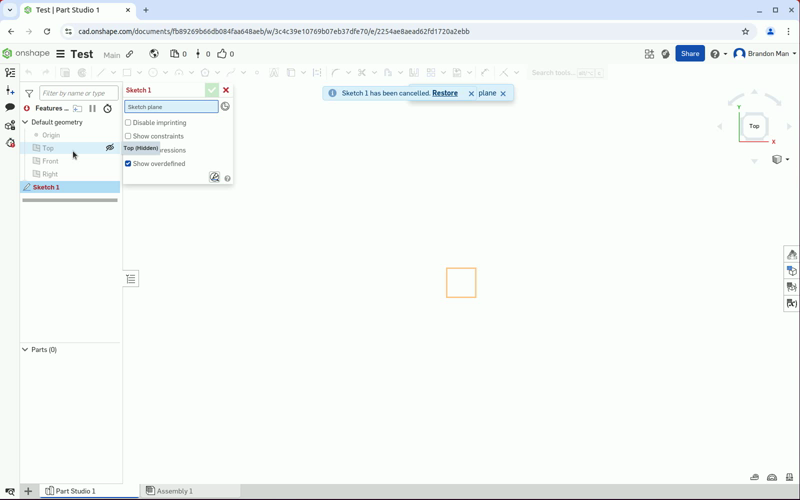
click(73, 150)
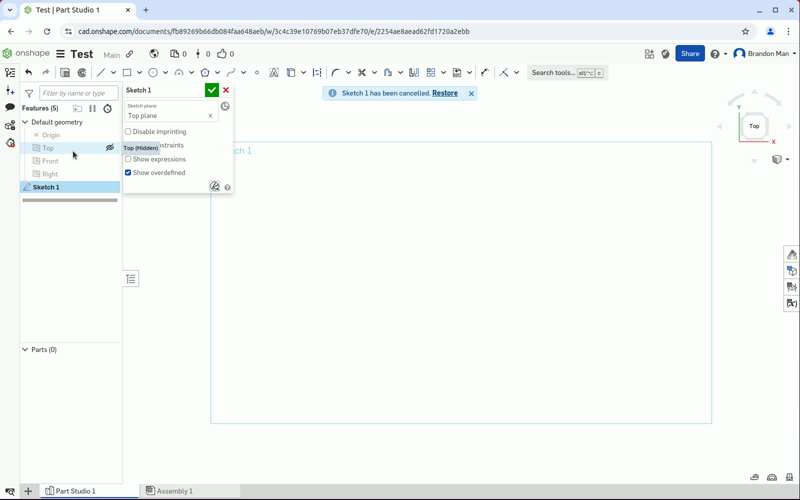
mouse_move(73, 352)
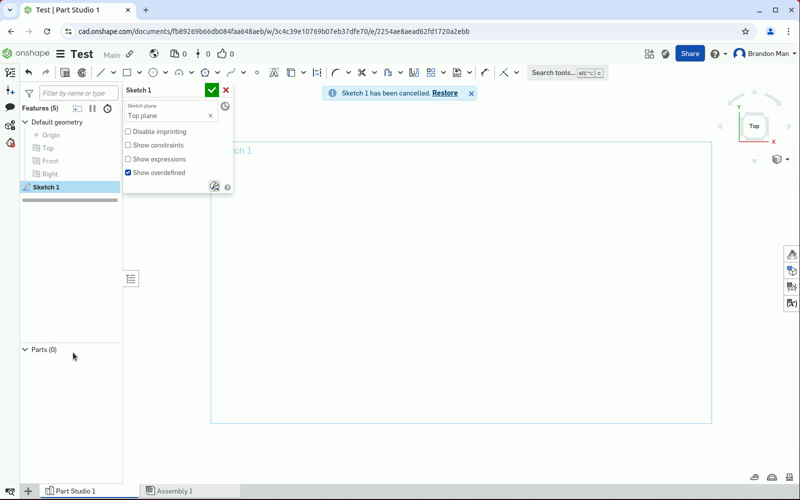
key(y)
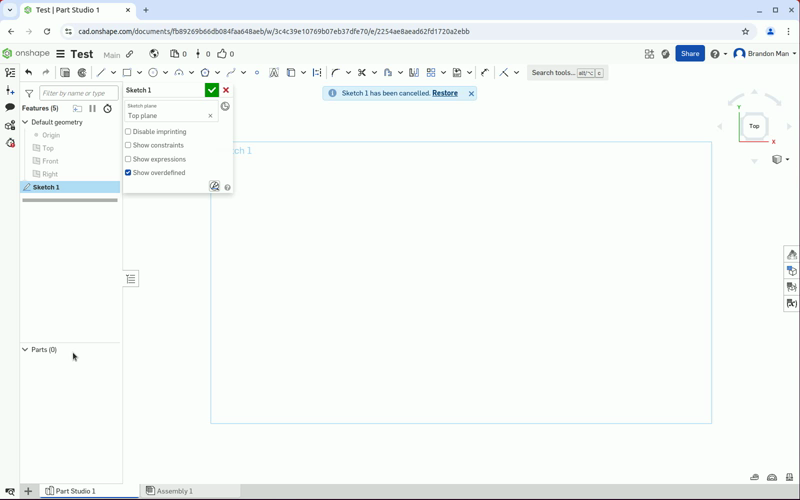
key(l)
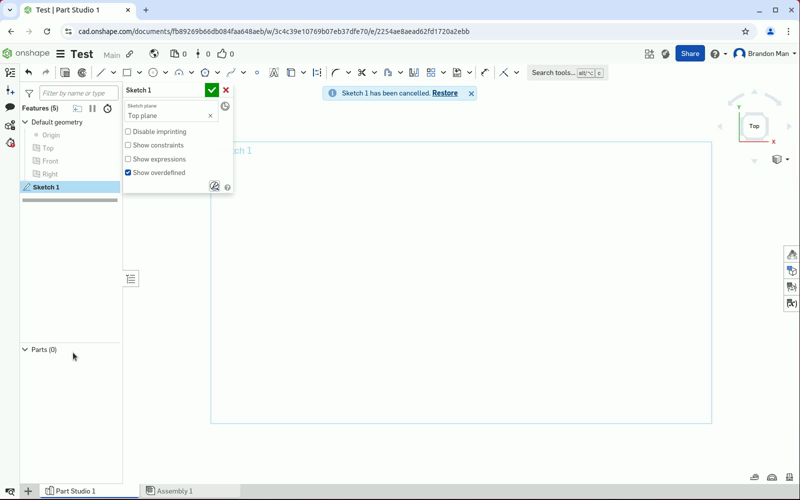
key_down(shift)
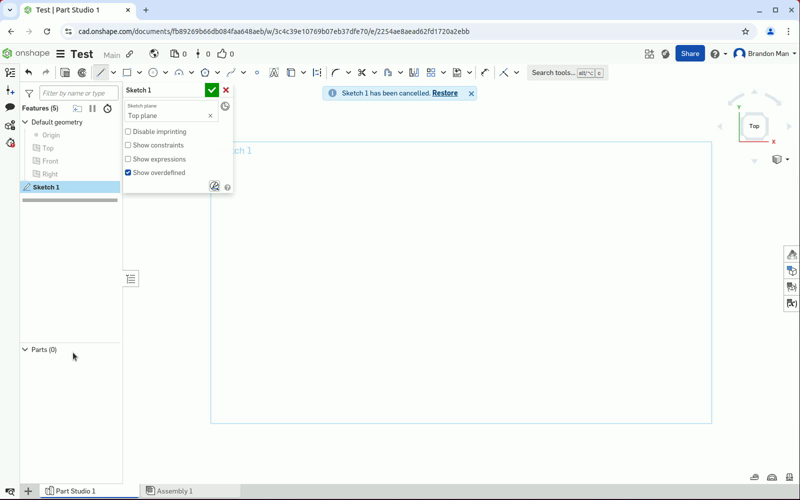
mouse_move(456, 363)
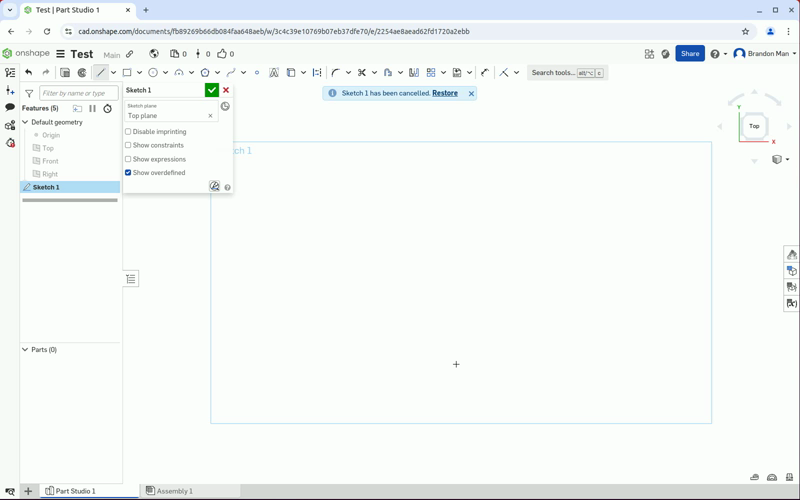
click(456, 363)
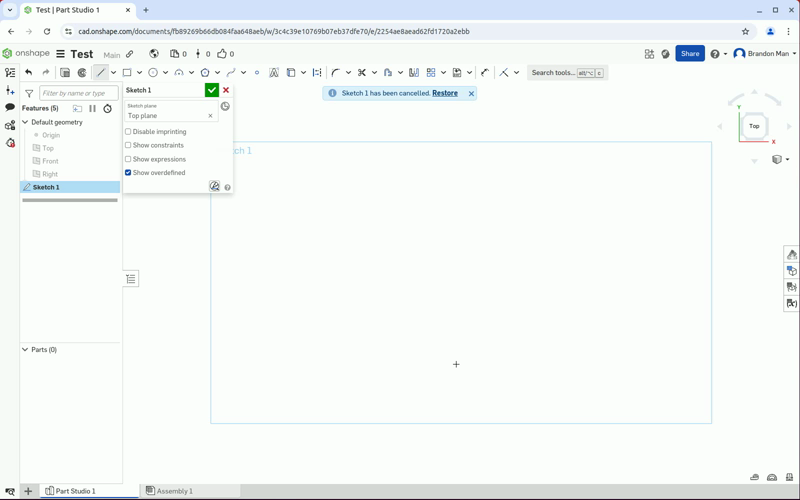
key_up(shift)
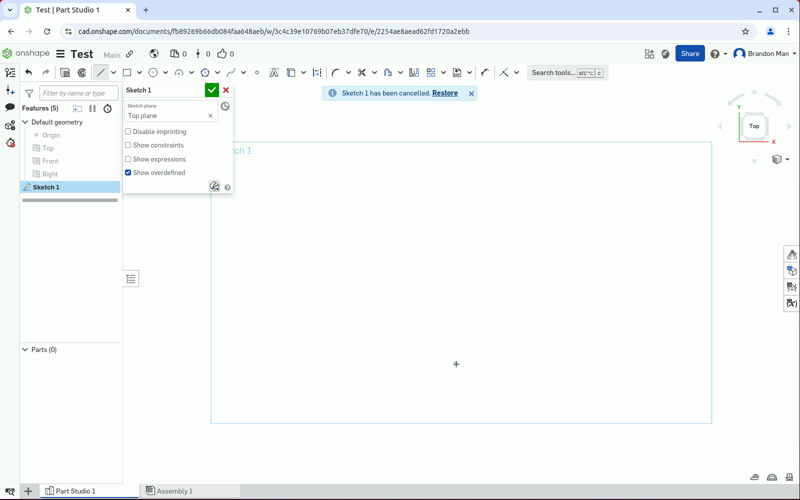
key_down(shift)
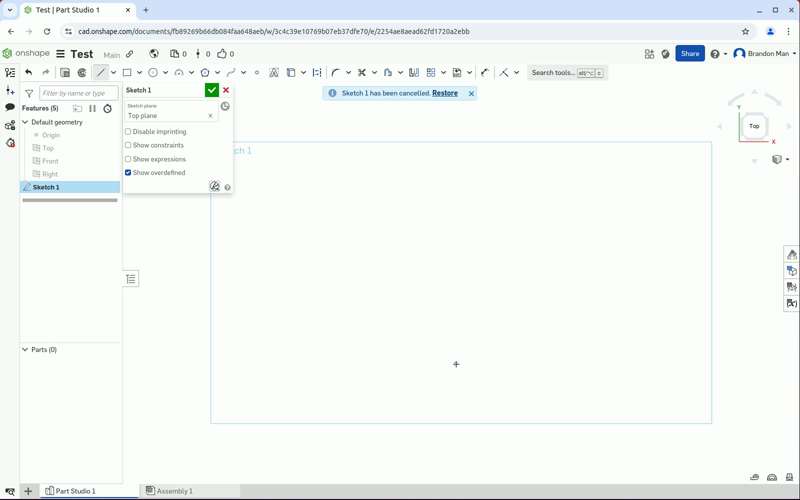
mouse_move(573, 363)
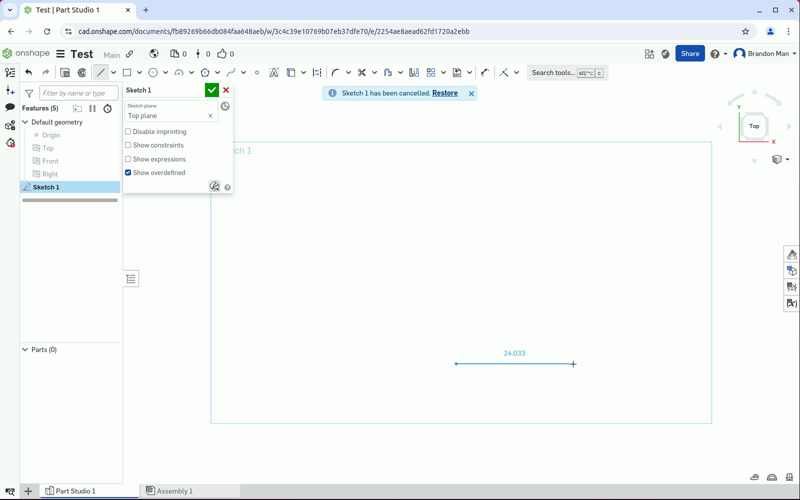
click(573, 363)
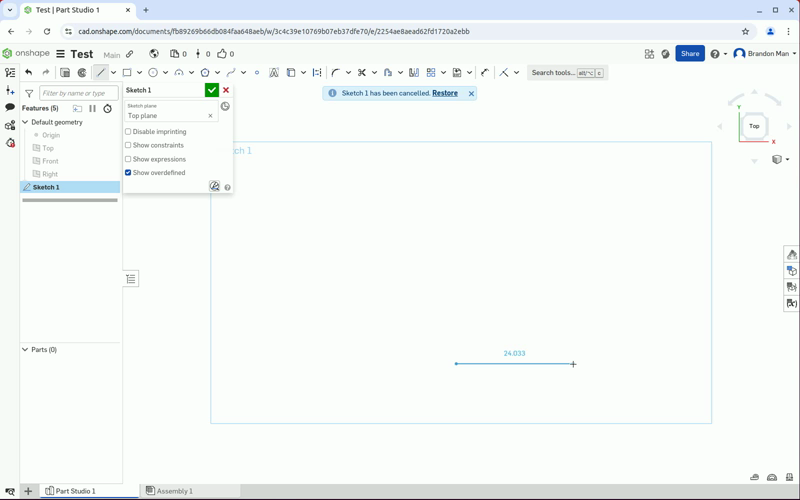
key_up(shift)
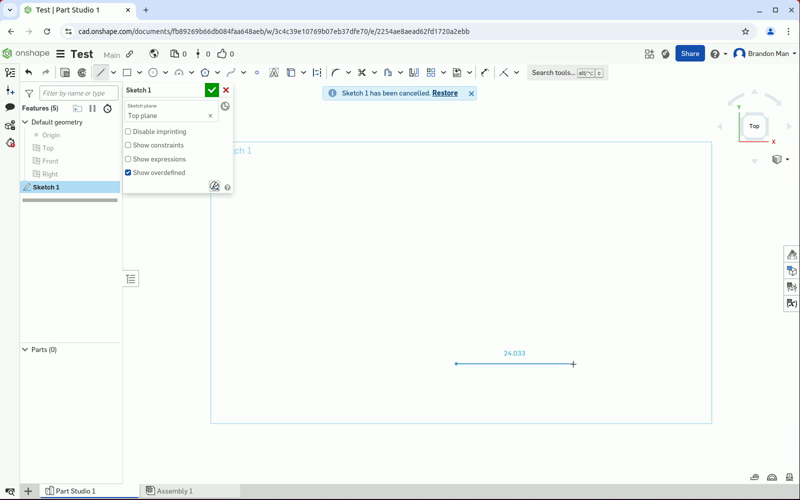
key_down(shift)
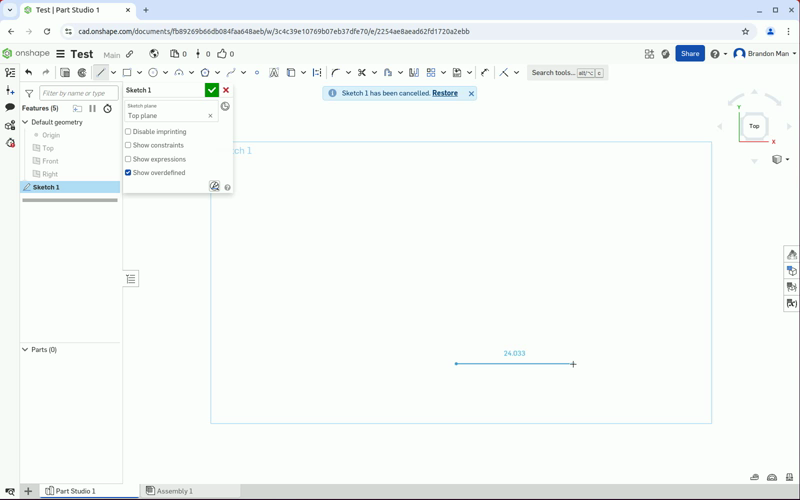
mouse_move(573, 202)
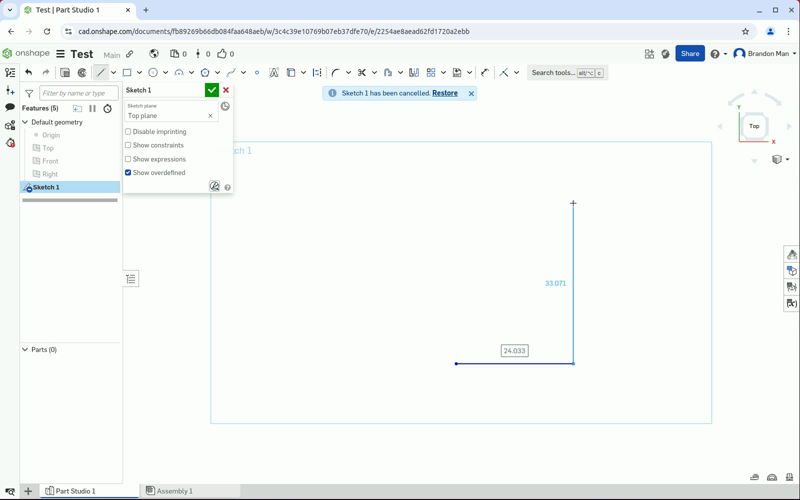
click(573, 202)
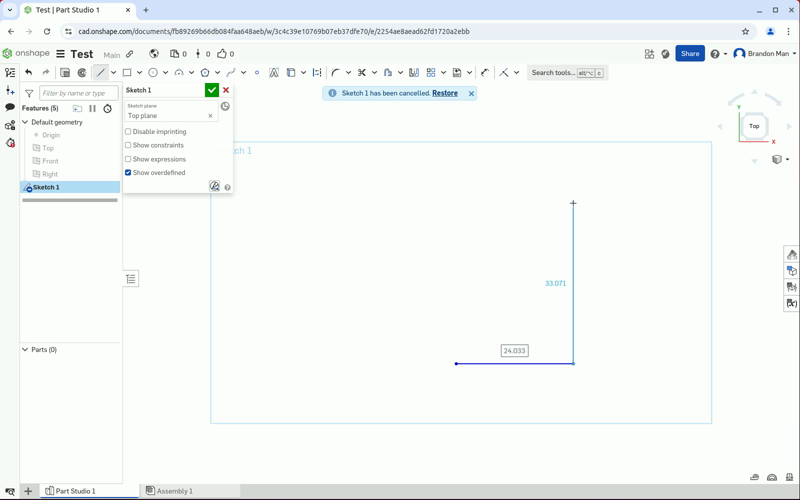
key_up(shift)
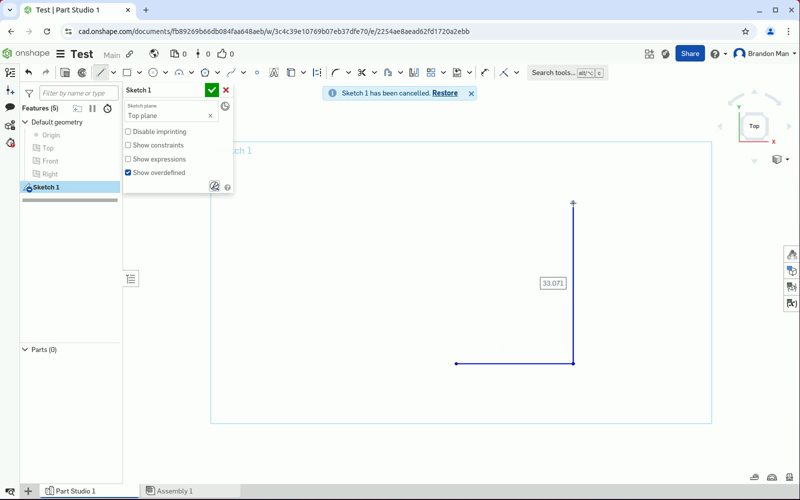
key_down(shift)
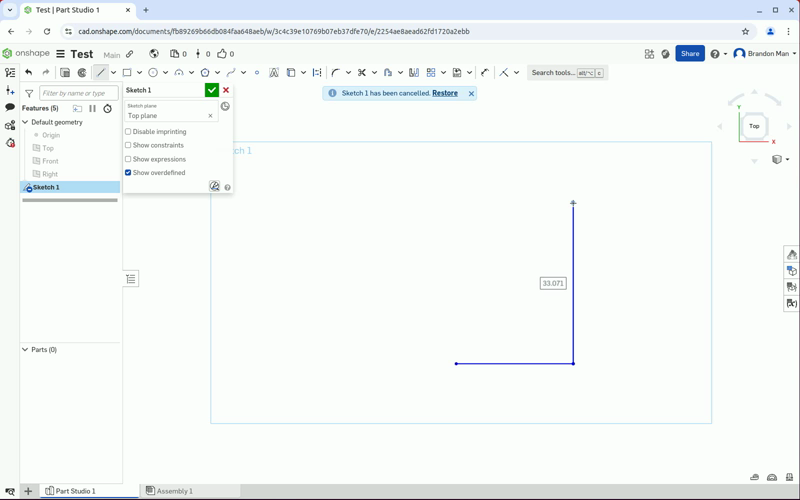
mouse_move(490, 202)
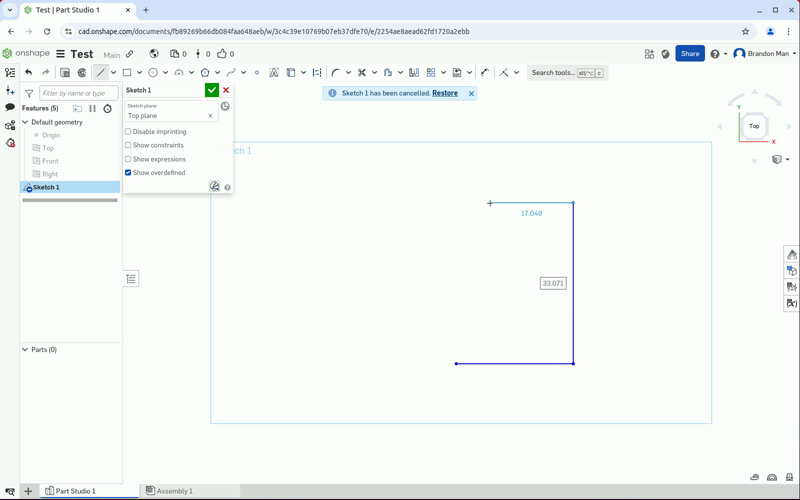
click(490, 202)
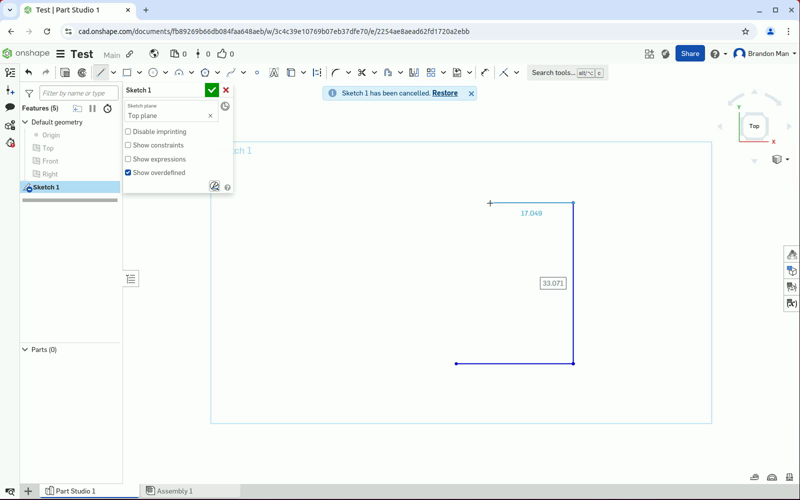
key_up(shift)
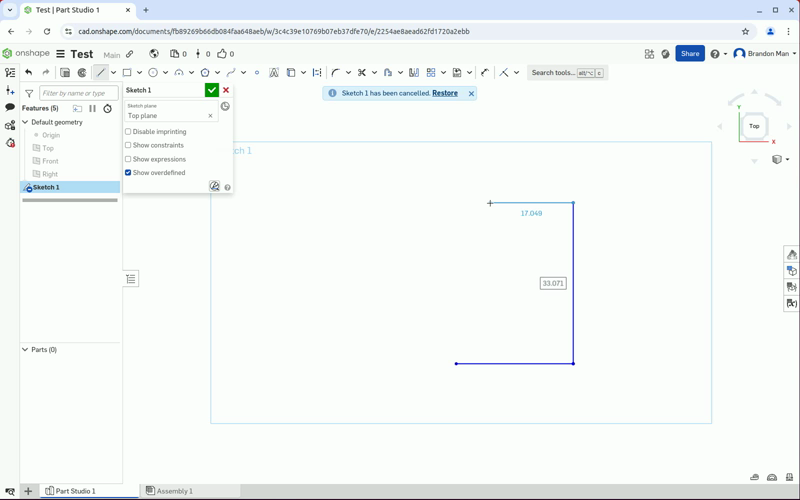
key_down(shift)
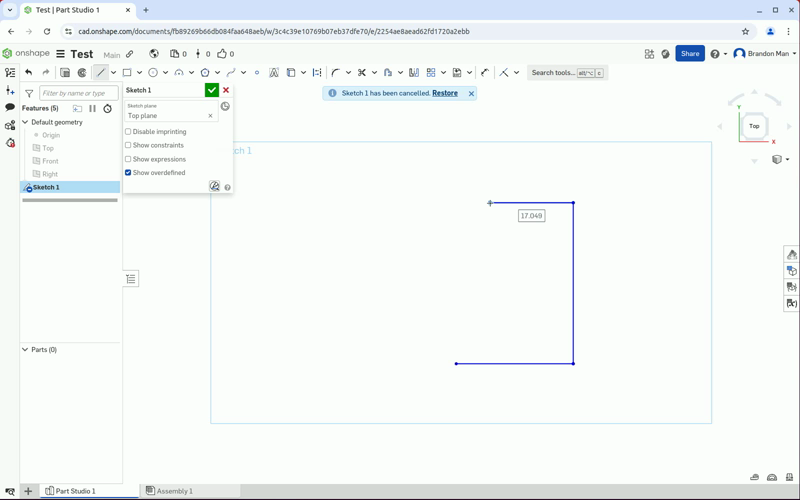
mouse_move(520, 202)
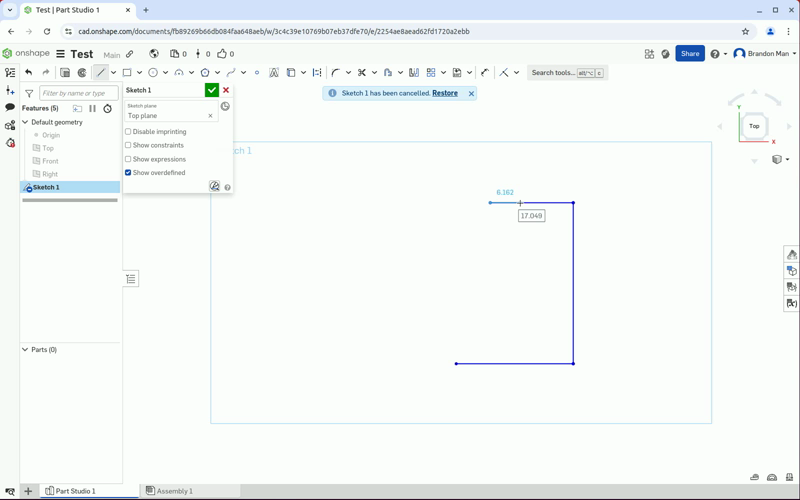
mouse_move(490, 212)
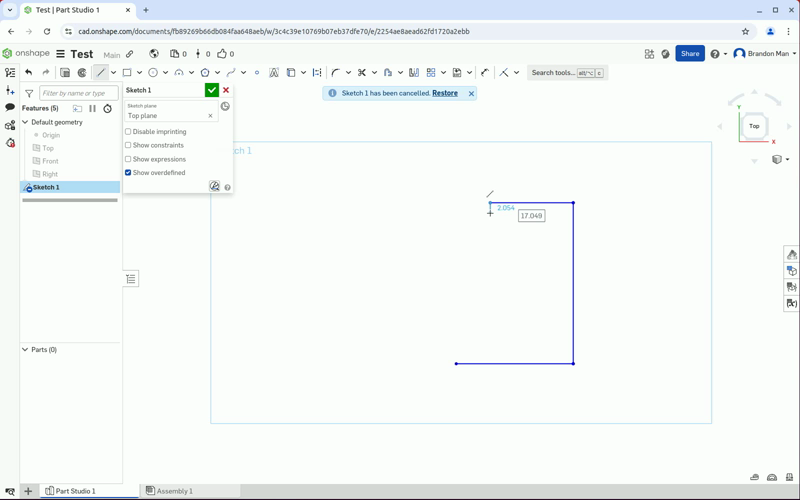
click(490, 212)
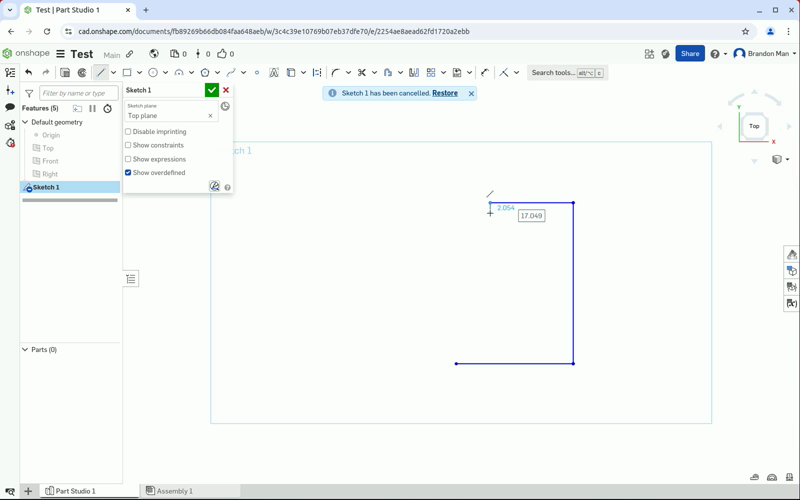
key_up(shift)
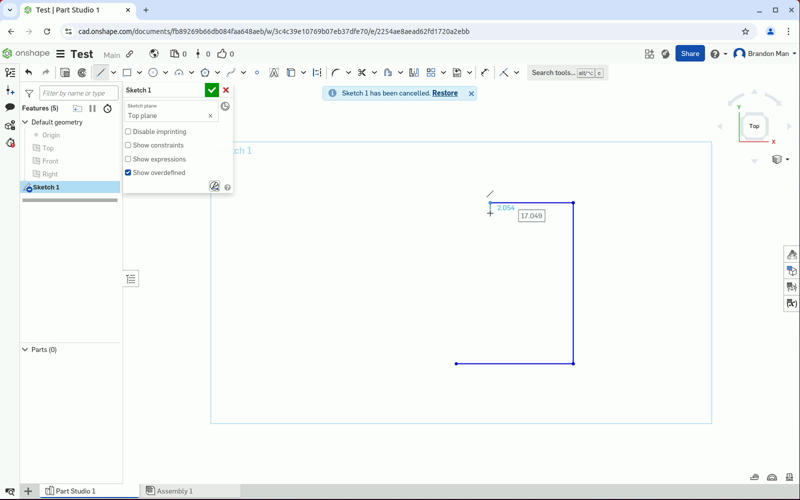
key_down(shift)
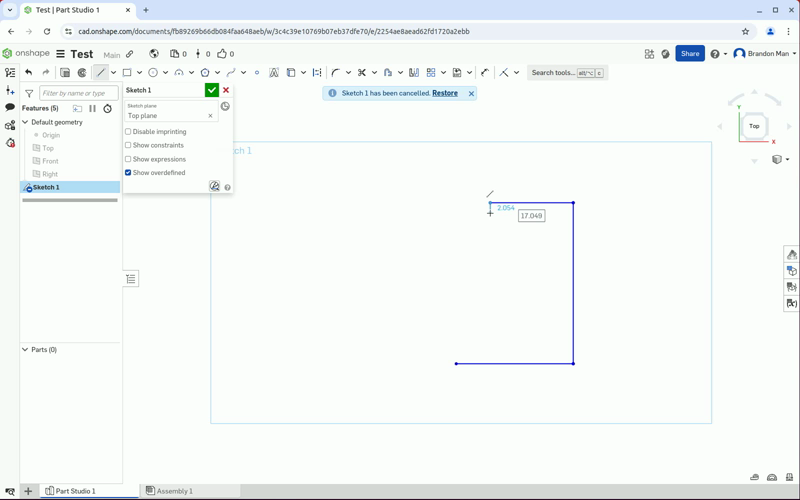
mouse_move(563, 212)
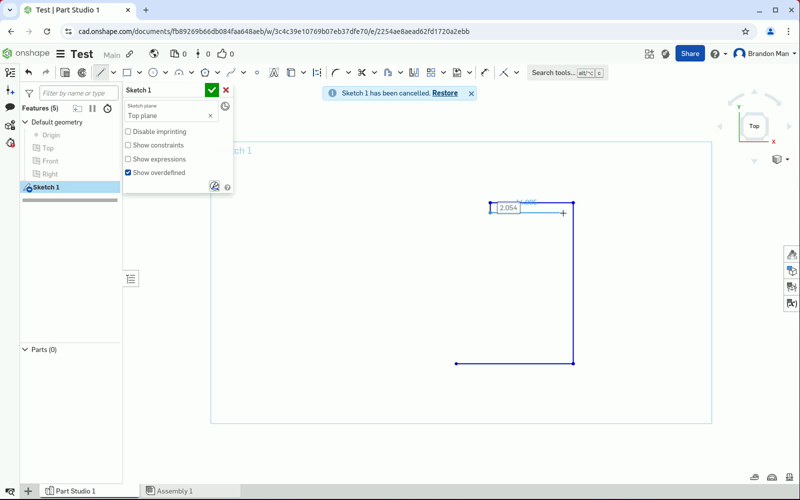
click(563, 212)
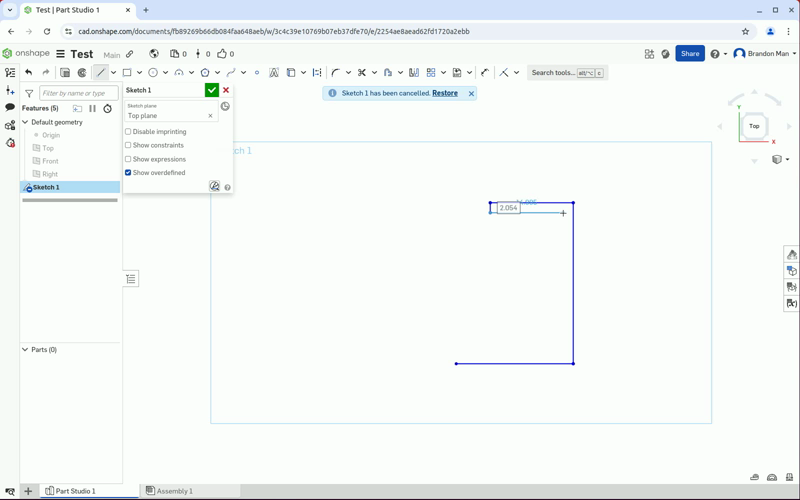
key_up(shift)
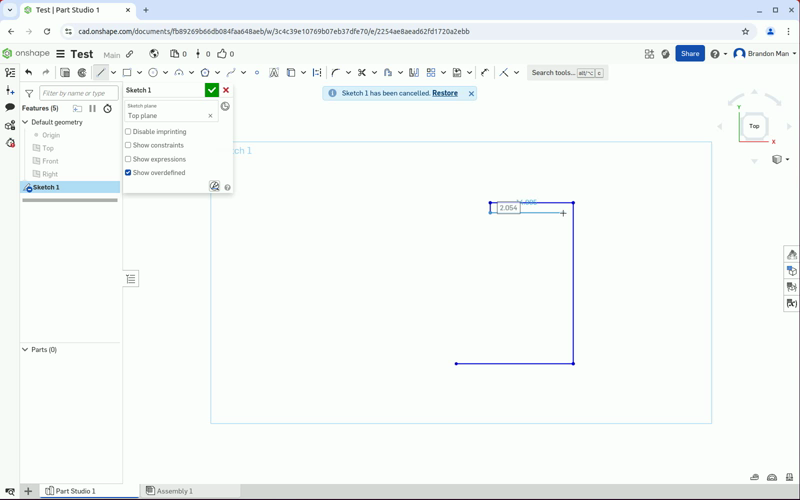
key_down(shift)
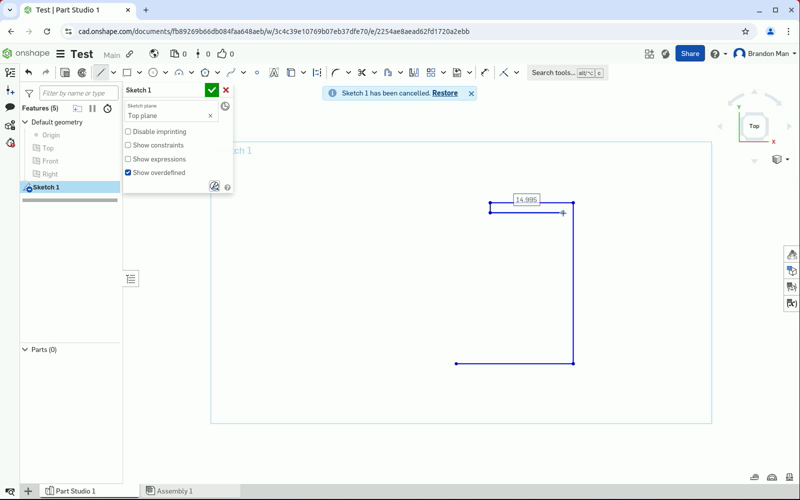
mouse_move(563, 353)
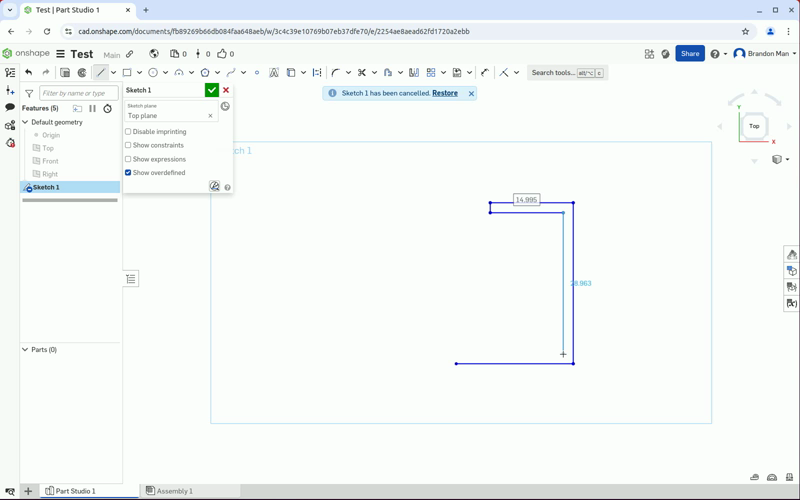
click(563, 353)
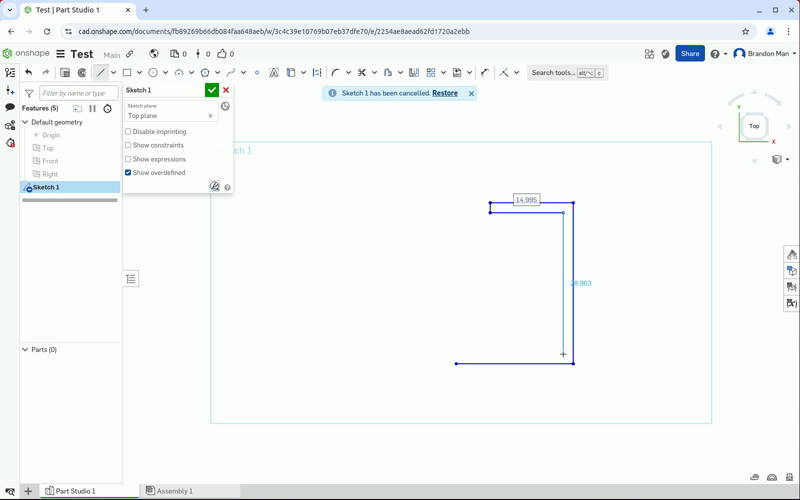
key_up(shift)
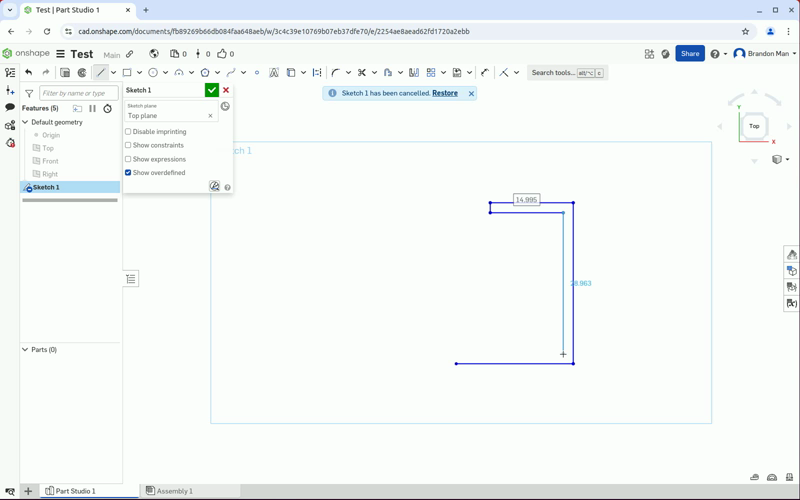
key_down(shift)
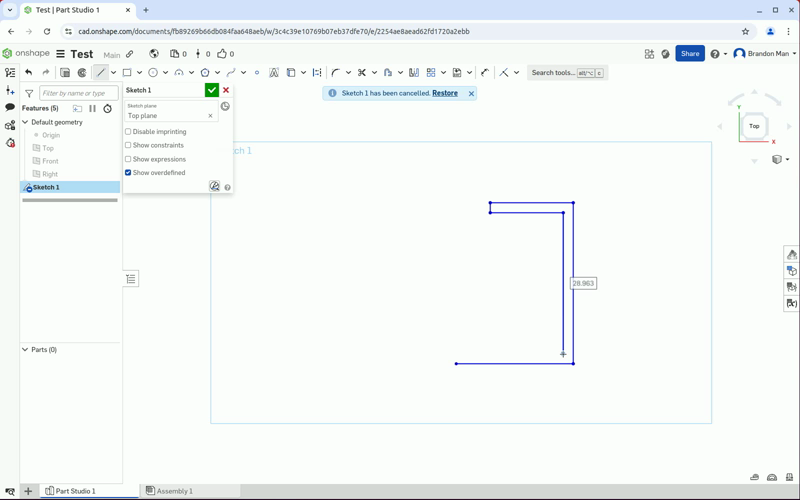
mouse_move(456, 353)
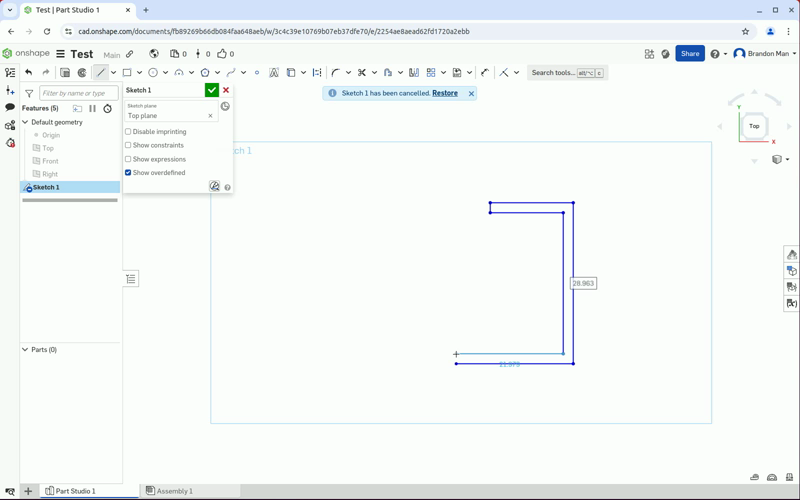
click(456, 353)
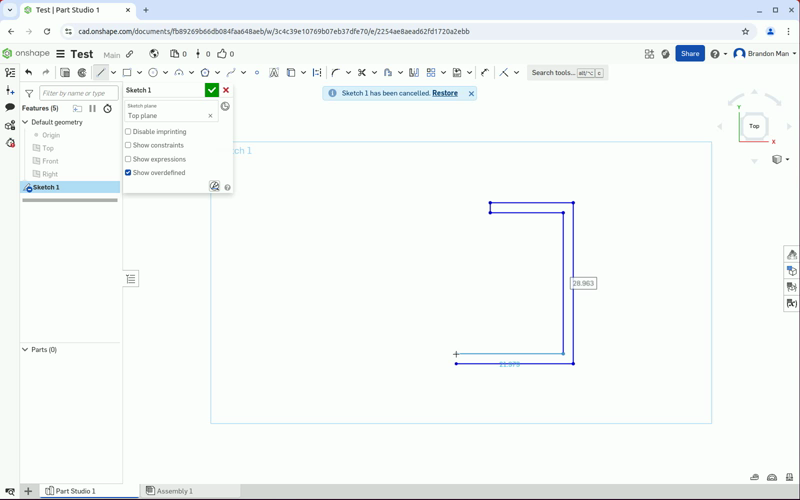
key_up(shift)
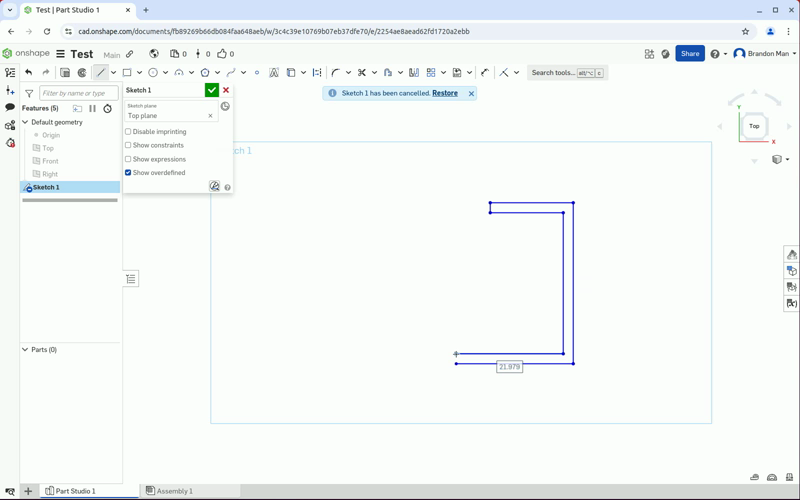
mouse_move(486, 353)
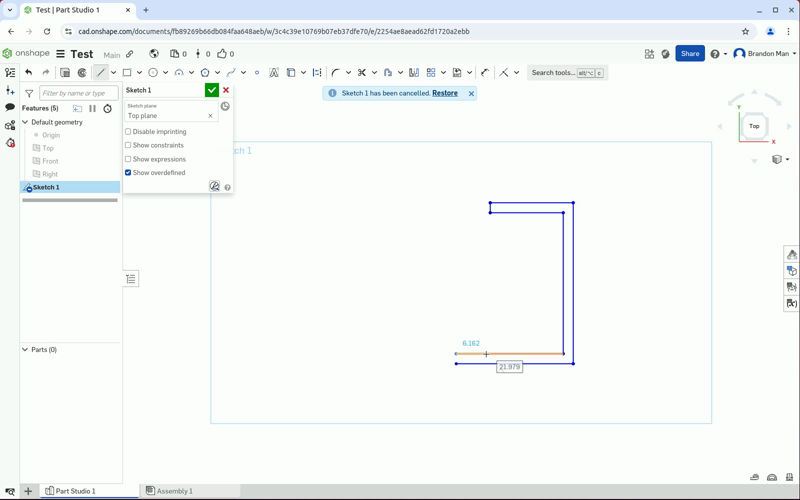
key_down(shift)
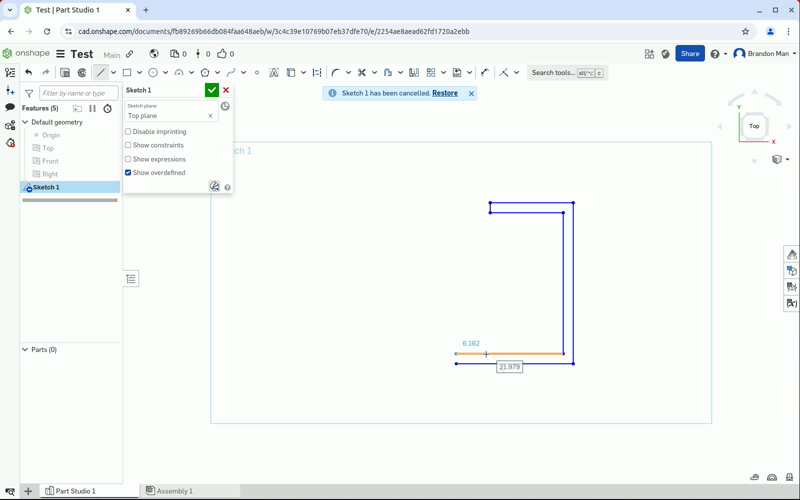
mouse_move(456, 363)
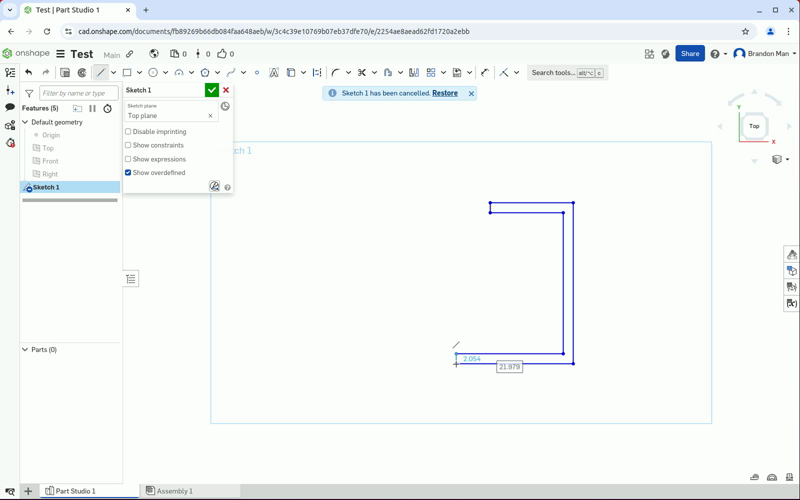
key_up(shift)
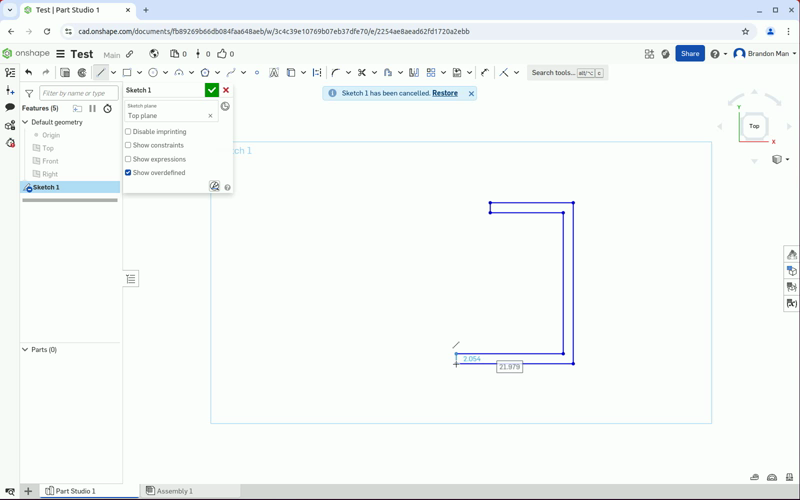
click(456, 363)
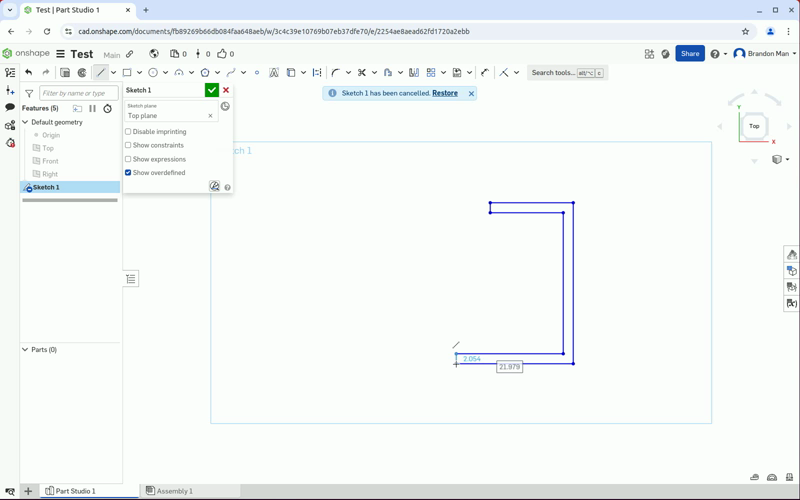
key(esc)
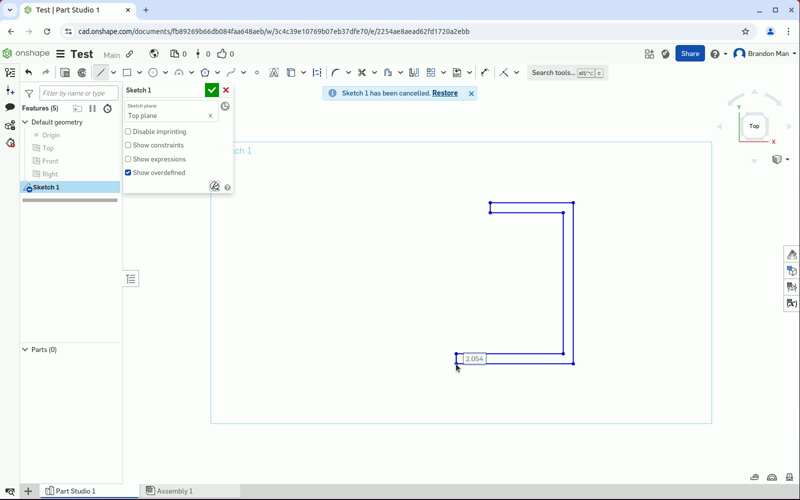
mouse_move(508, 209)
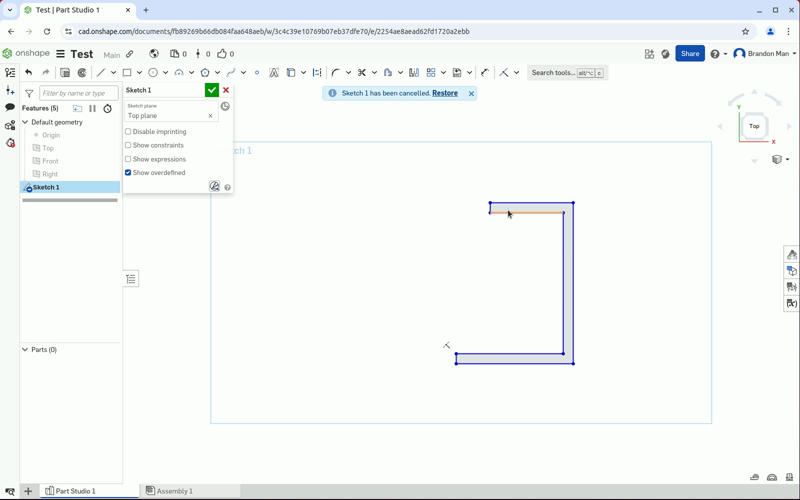
click(508, 209)
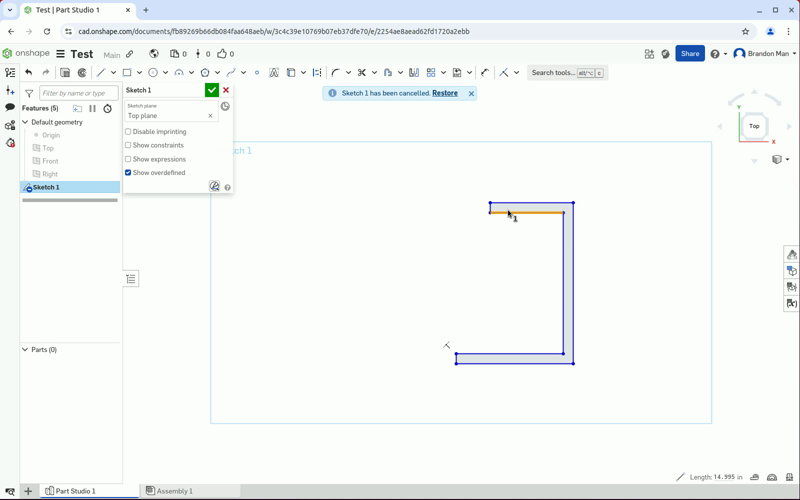
mouse_move(73, 352)
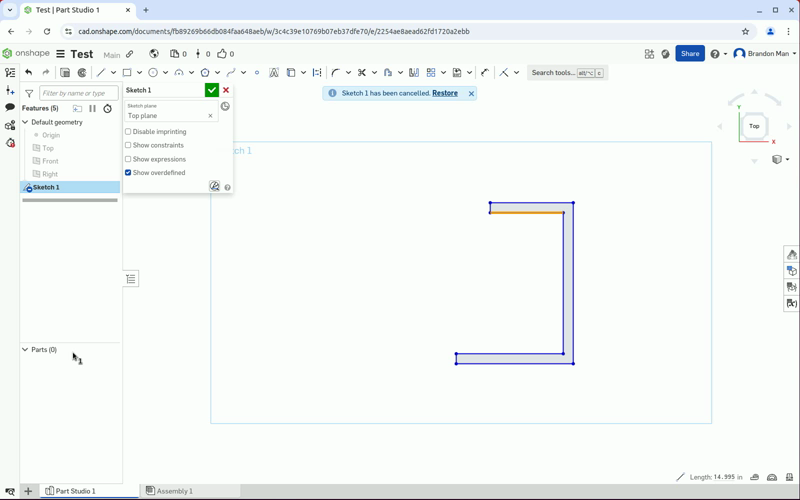
key(shift+y)
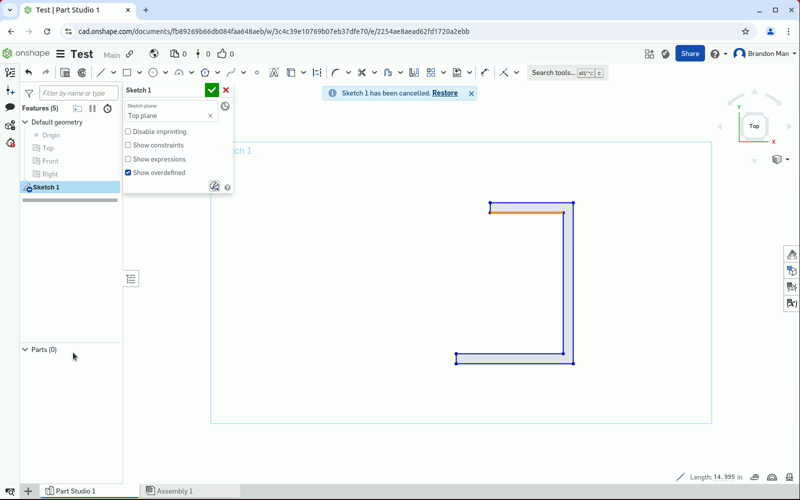
key(shift+e)
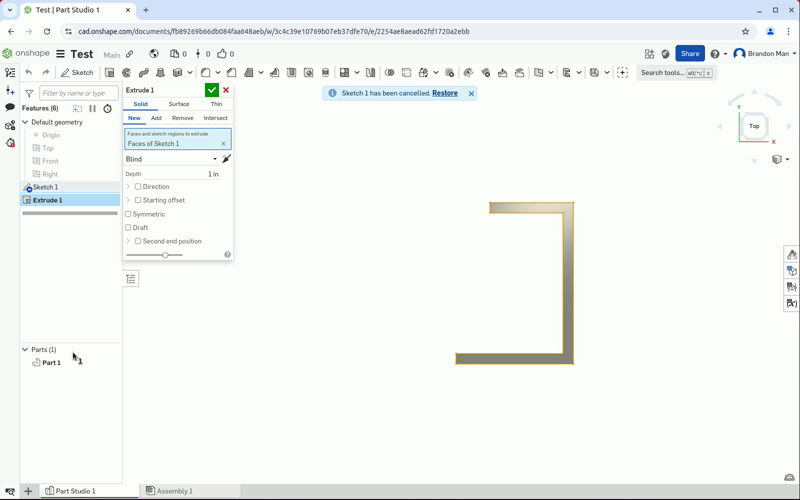
mouse_move(143, 106)
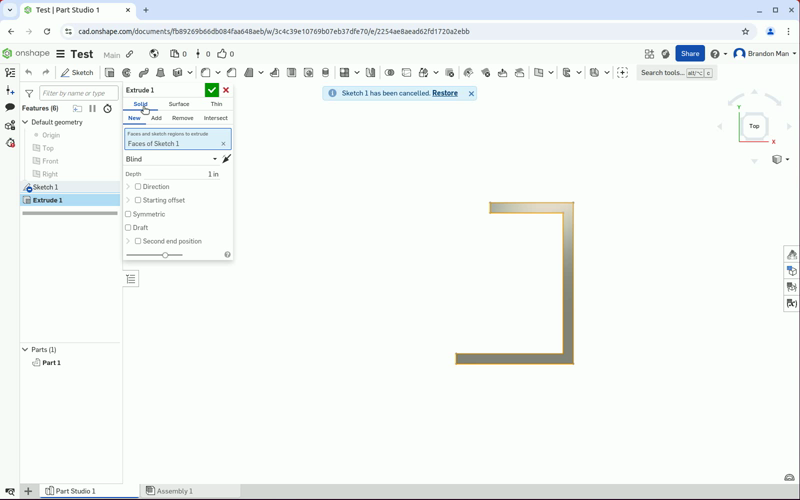
click(143, 106)
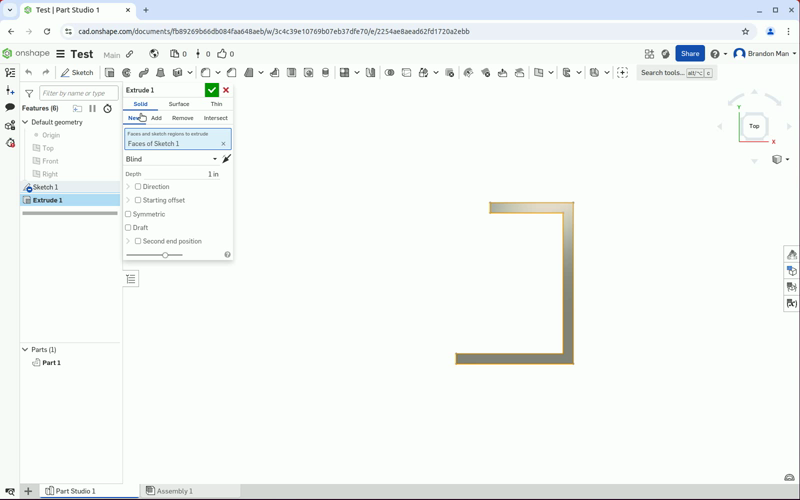
mouse_move(137, 120)
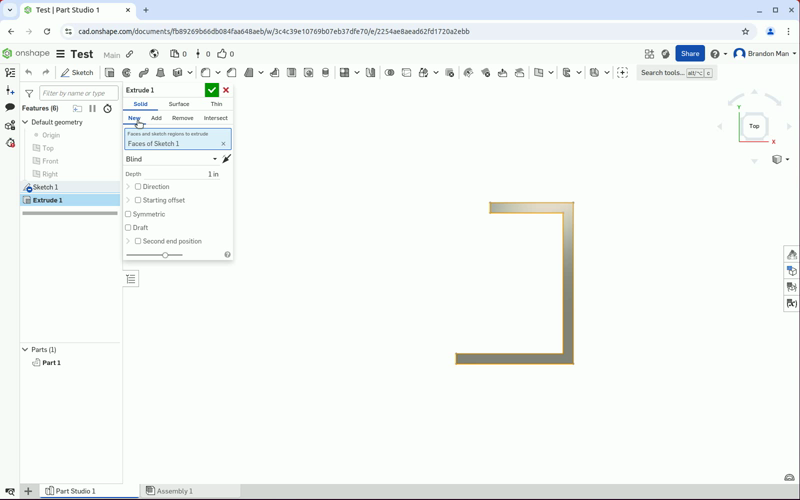
click(137, 120)
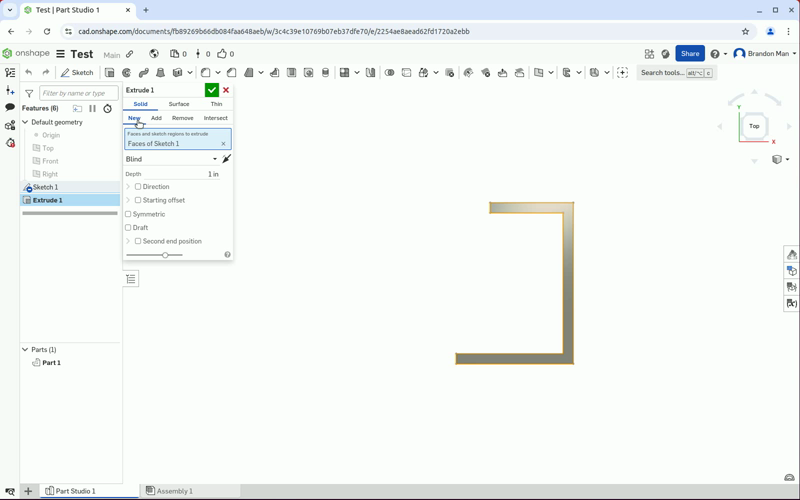
key(tab, 4)
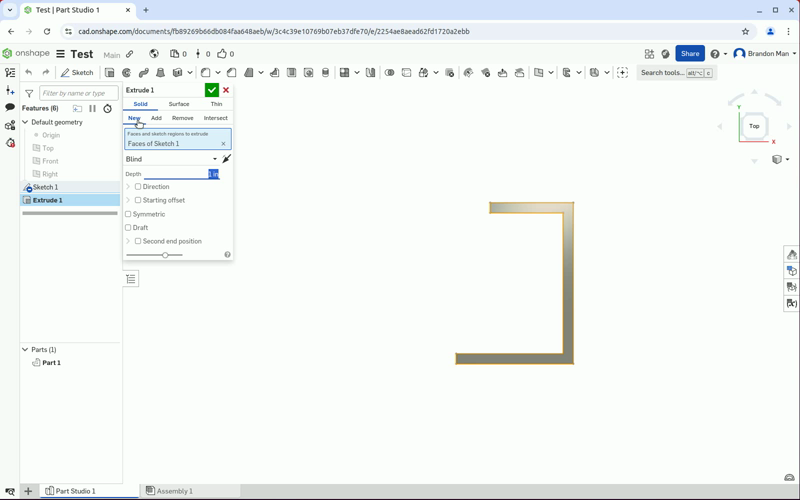
text(4.574)
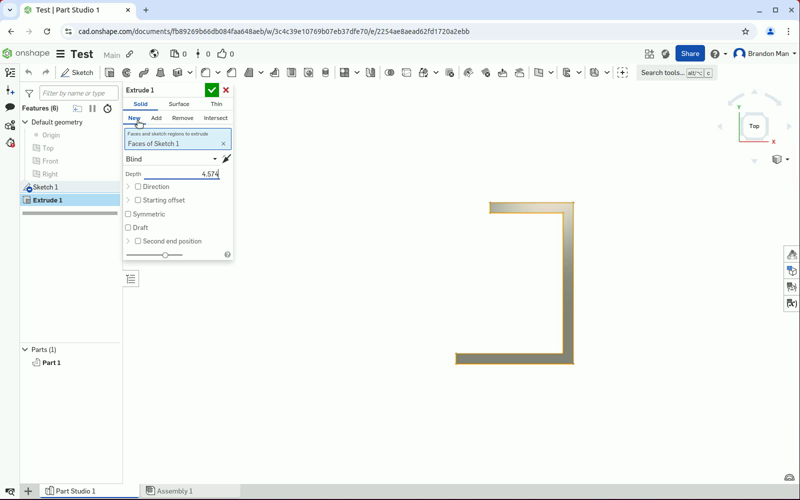
key(enter)
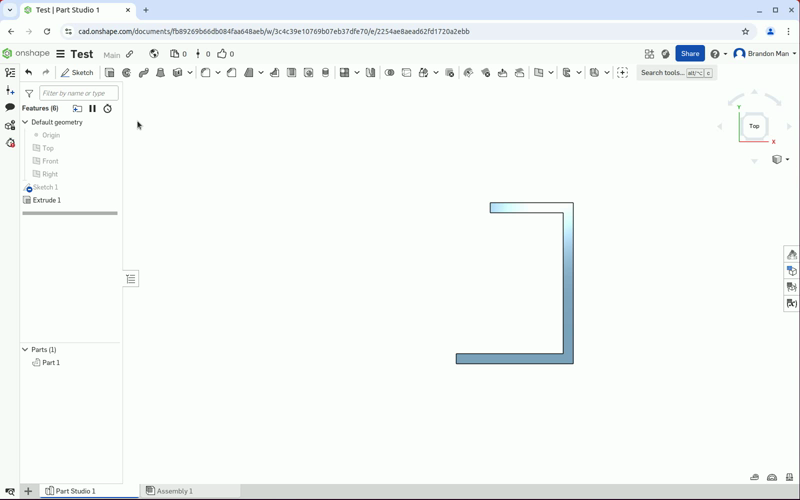
key(shift+h)
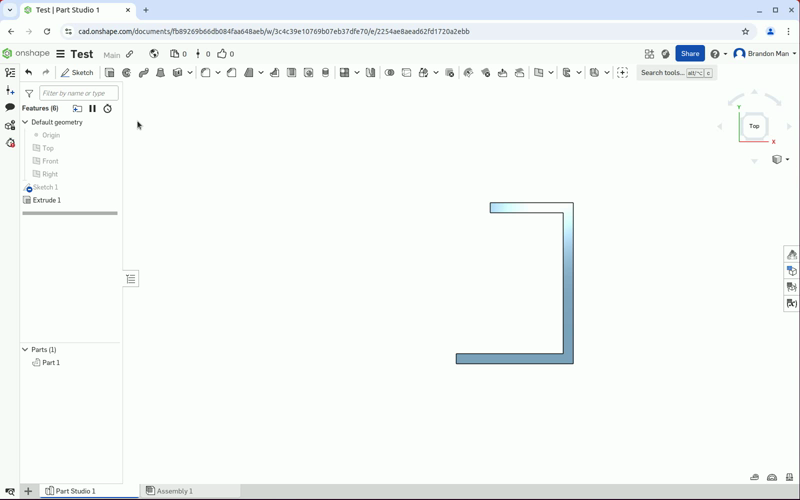
key(shift+h)
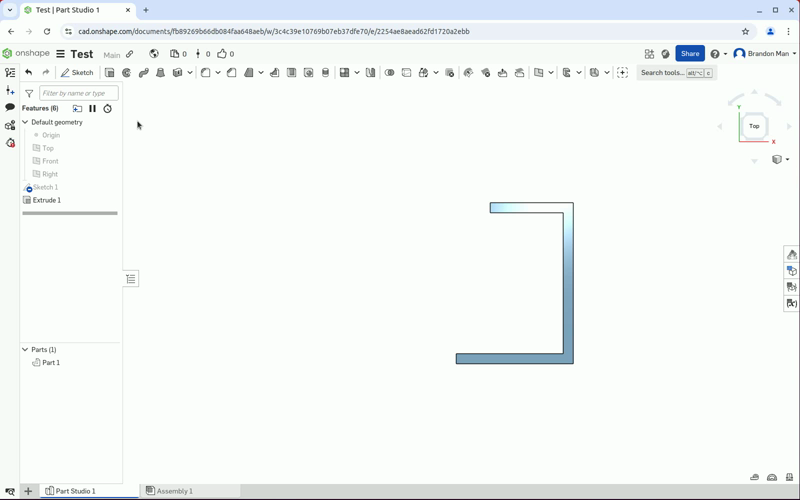
mouse_move(73, 189)
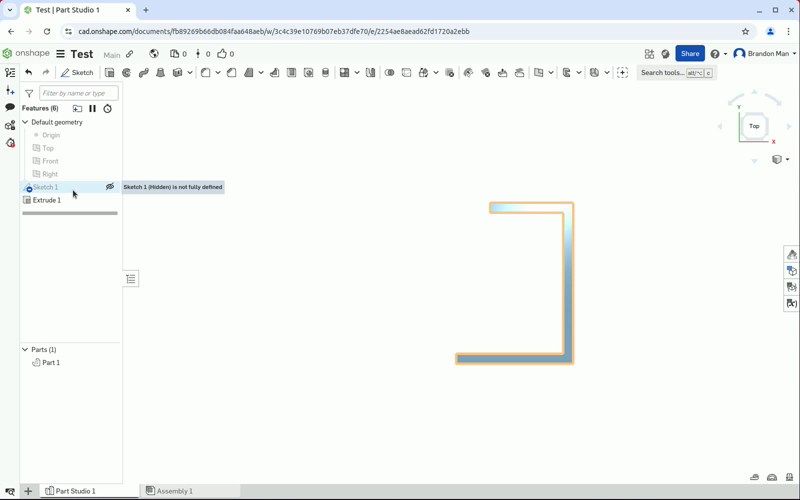
click(73, 189)
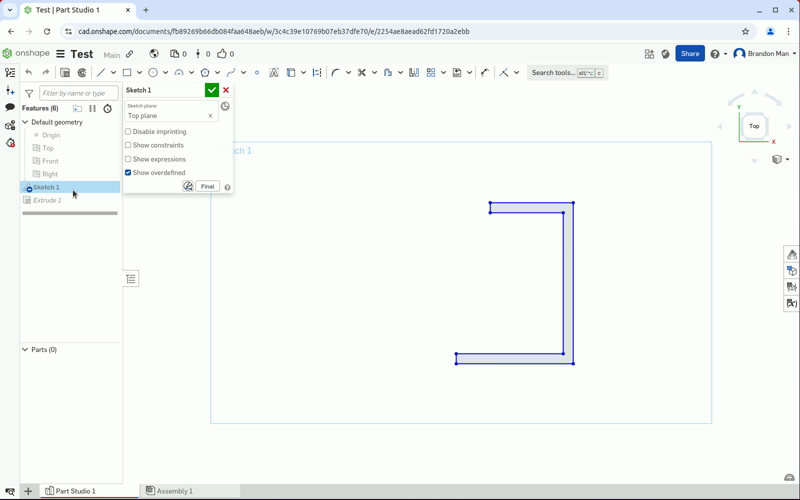
mouse_move(229, 92)
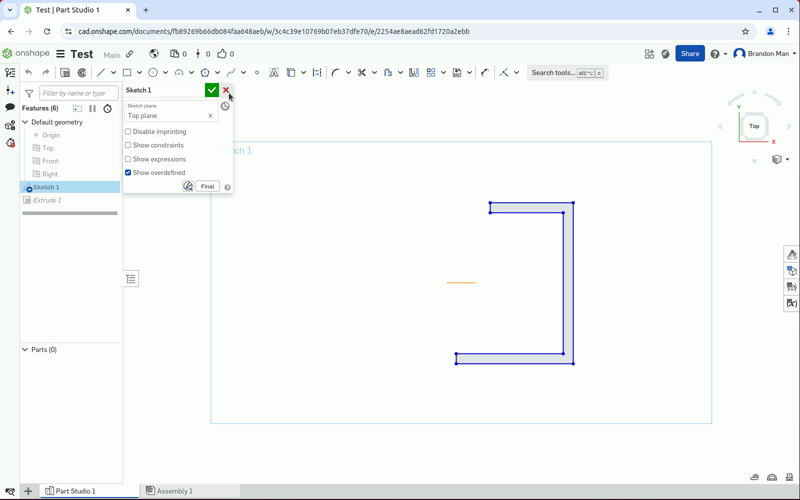
click(229, 92)
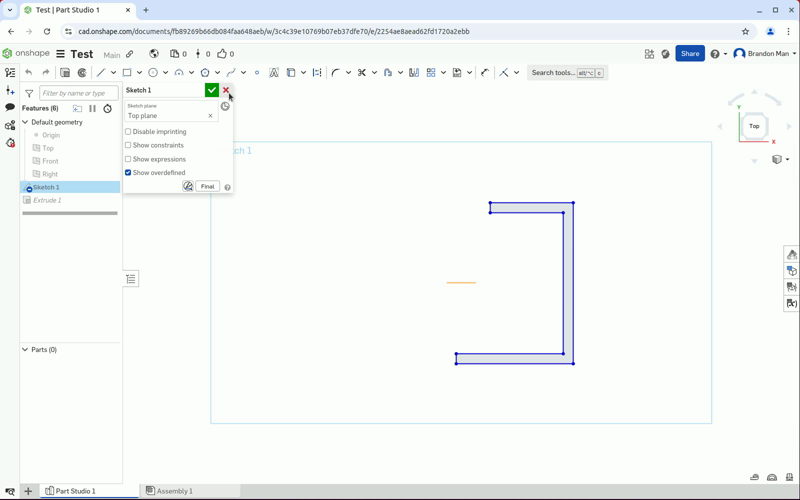
key(shift+s)
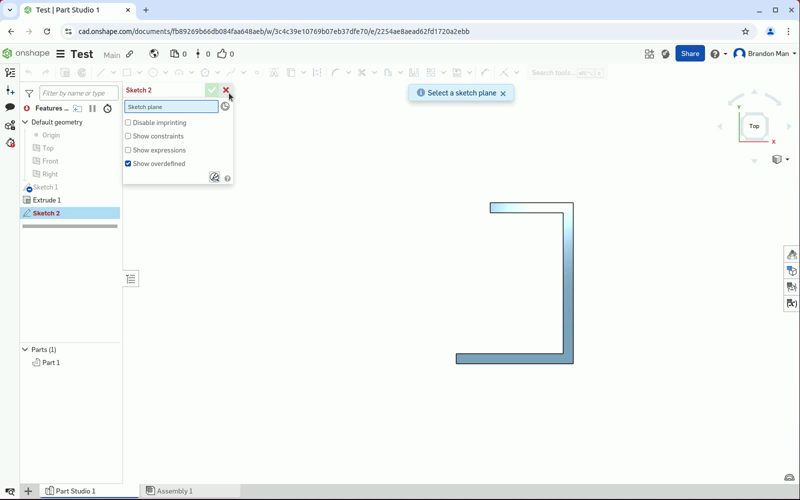
mouse_move(73, 150)
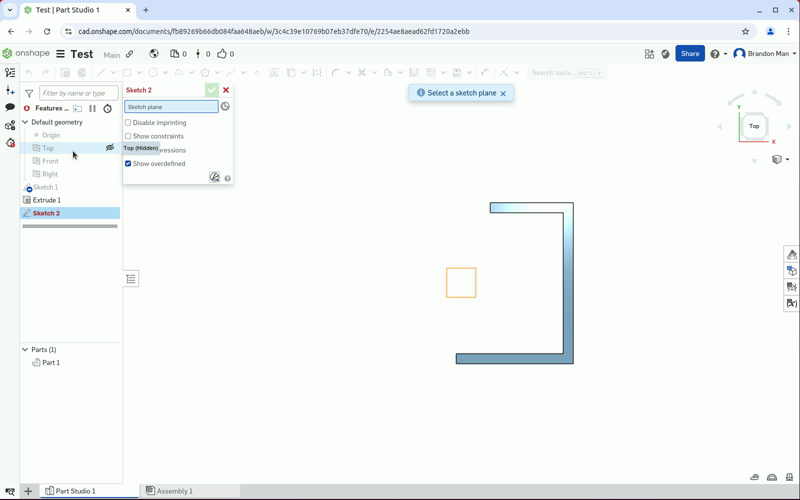
click(73, 150)
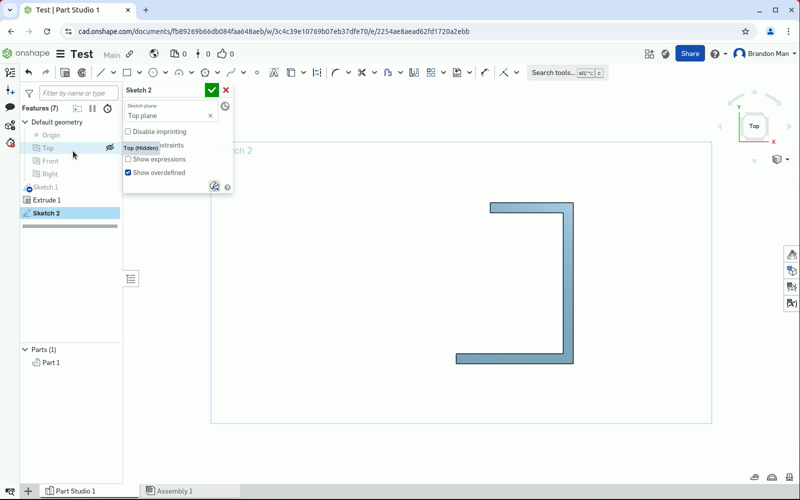
mouse_move(73, 352)
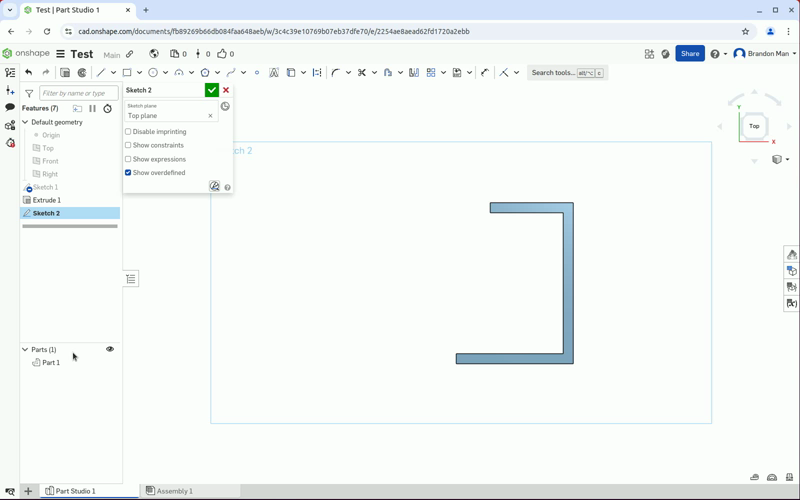
key(y)
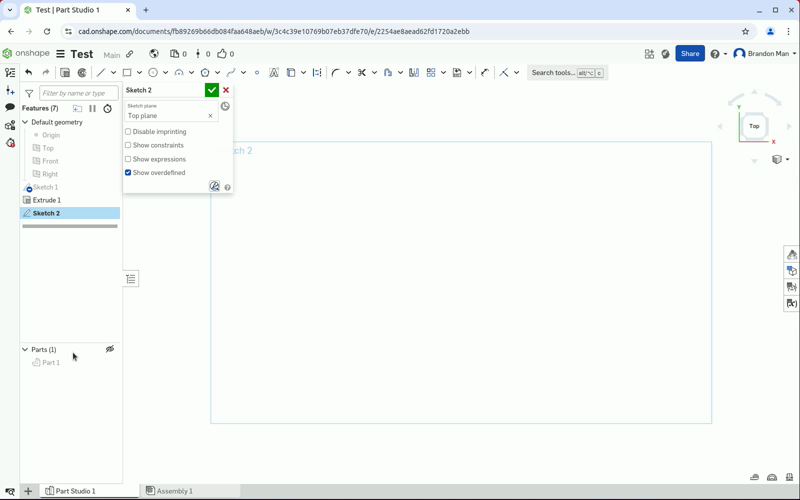
key(l)
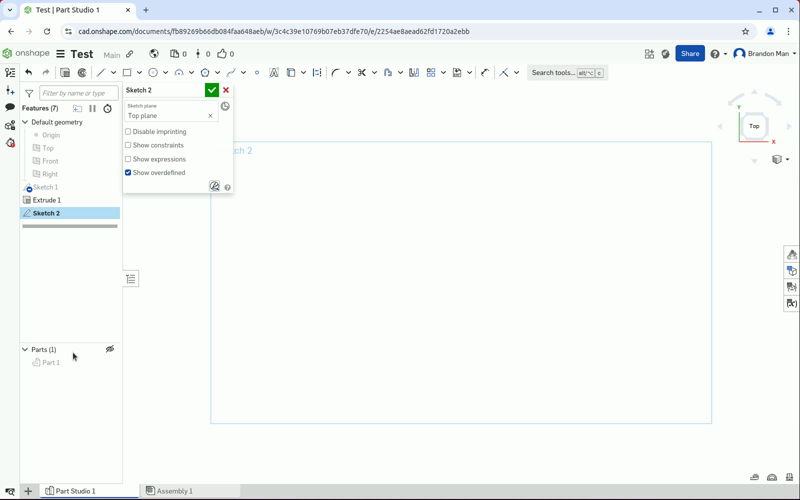
key_down(shift)
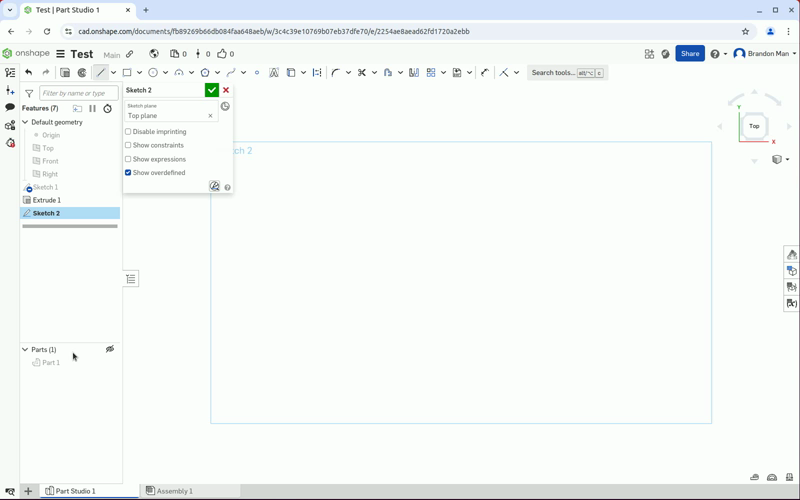
mouse_move(348, 353)
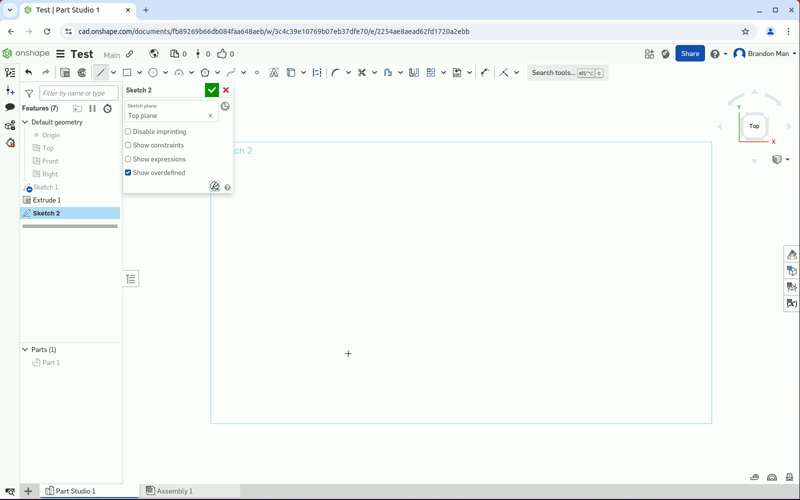
click(348, 353)
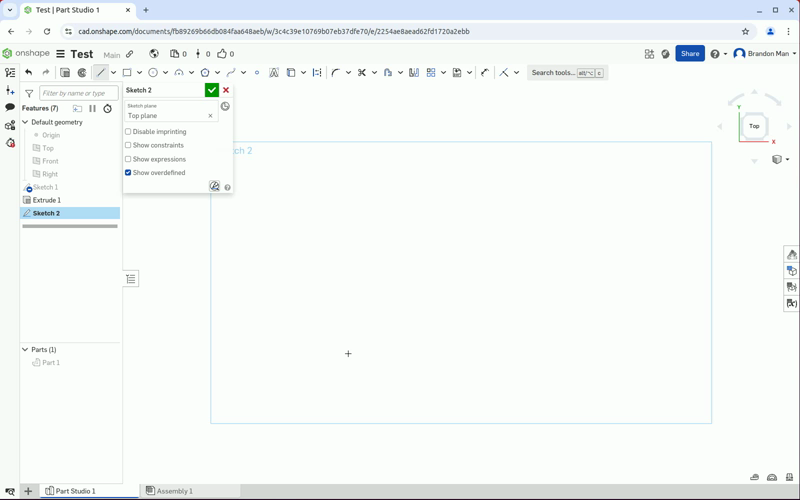
key_up(shift)
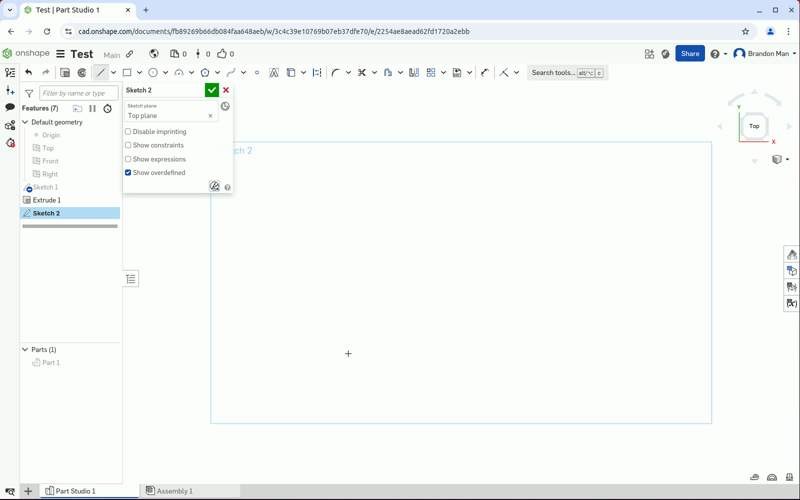
key_down(shift)
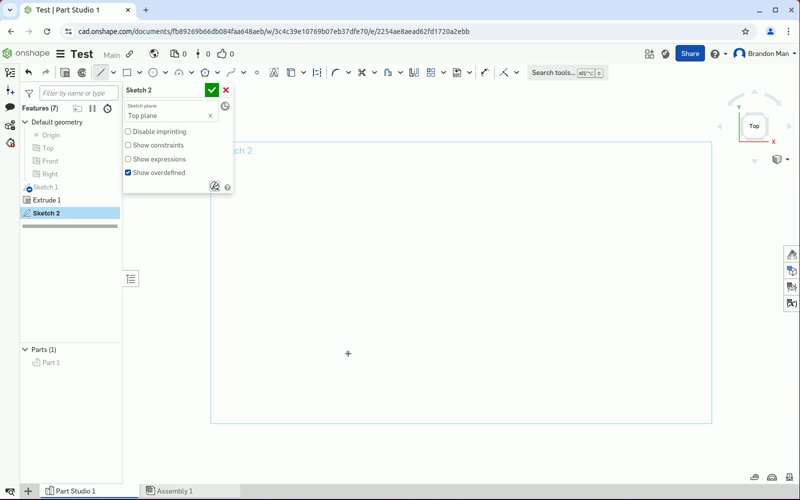
mouse_move(378, 353)
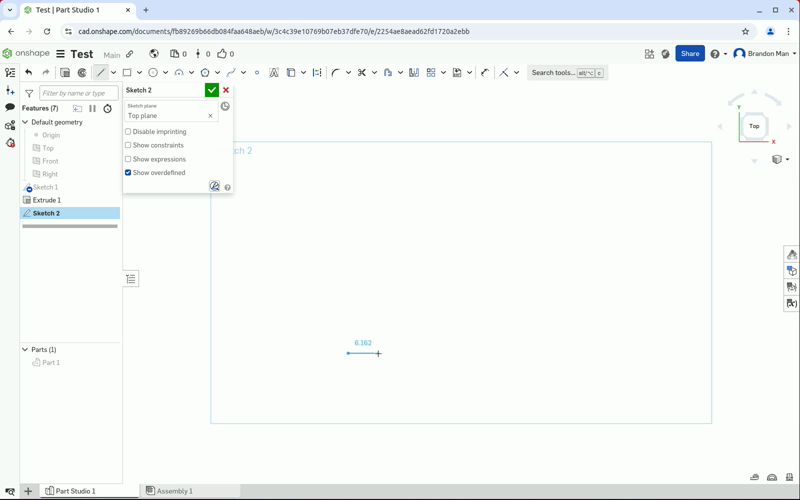
mouse_move(358, 353)
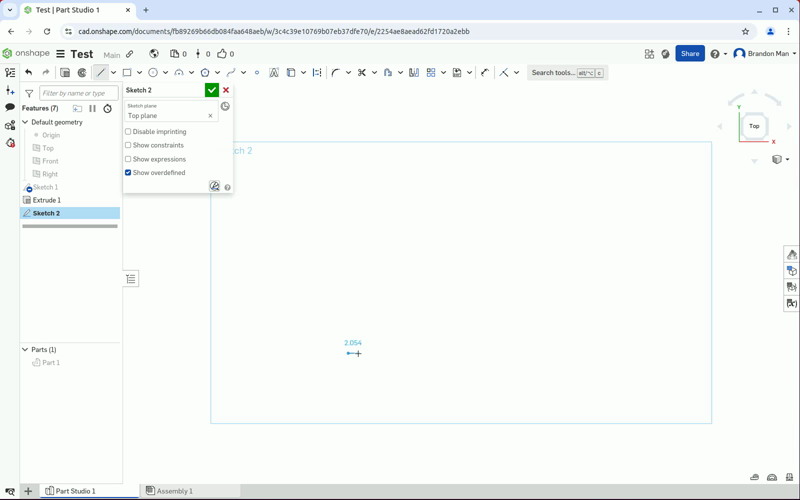
click(358, 353)
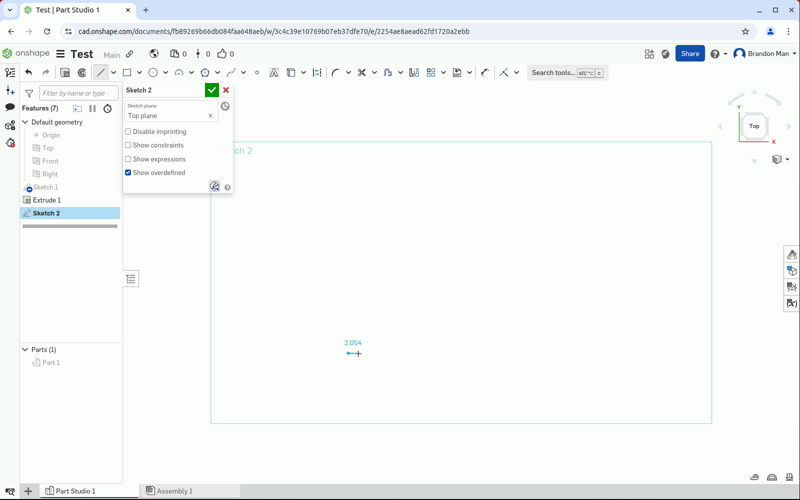
key_up(shift)
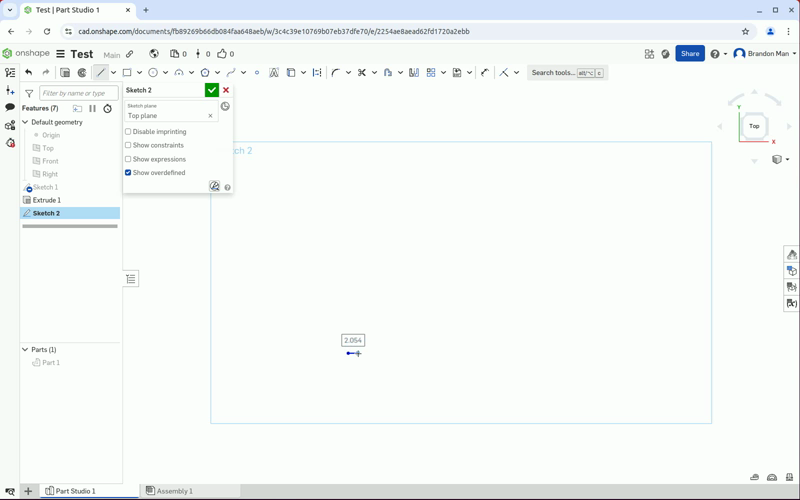
key_down(shift)
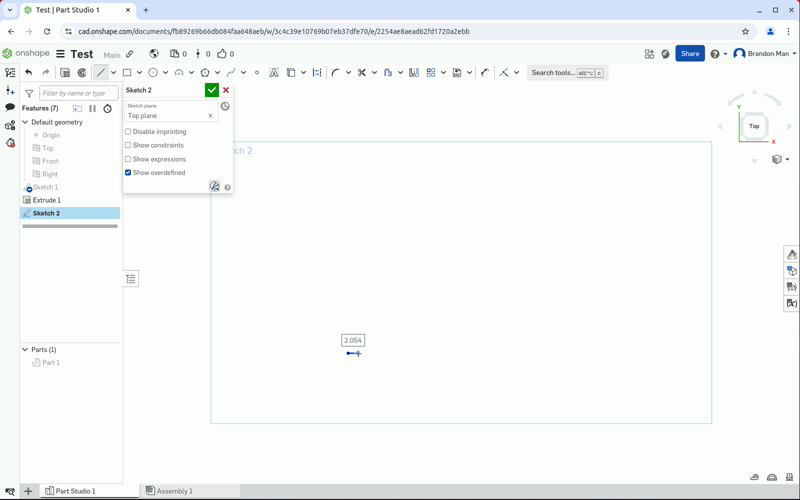
mouse_move(358, 213)
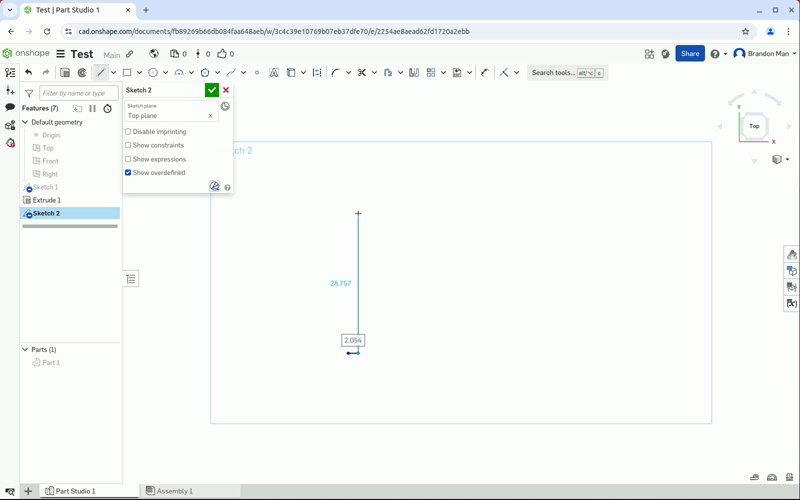
click(358, 213)
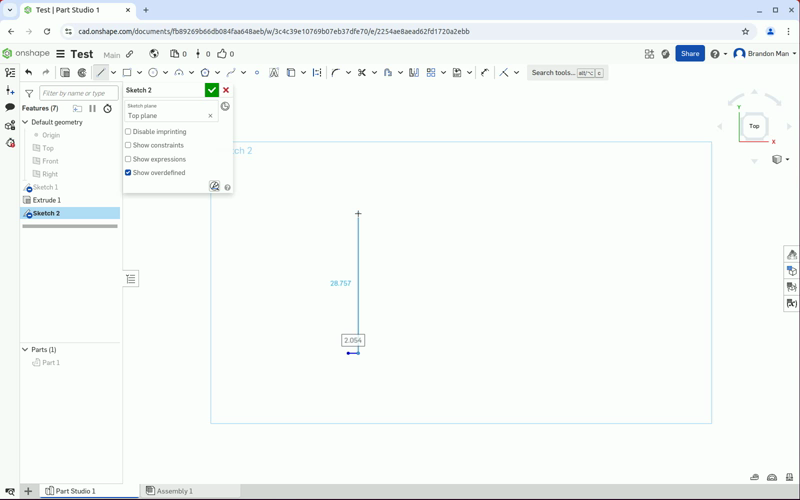
key_up(shift)
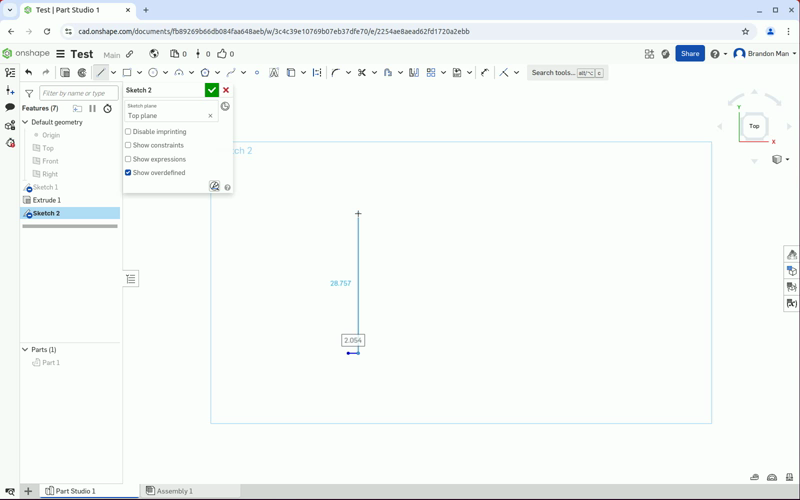
key_down(shift)
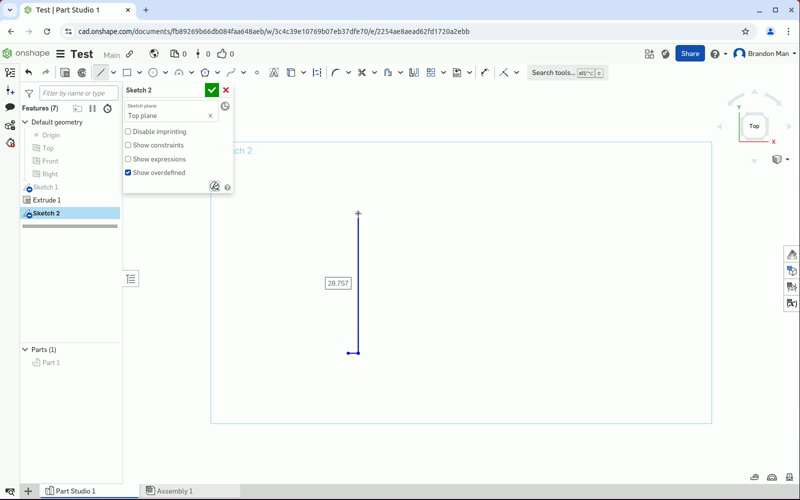
mouse_move(388, 213)
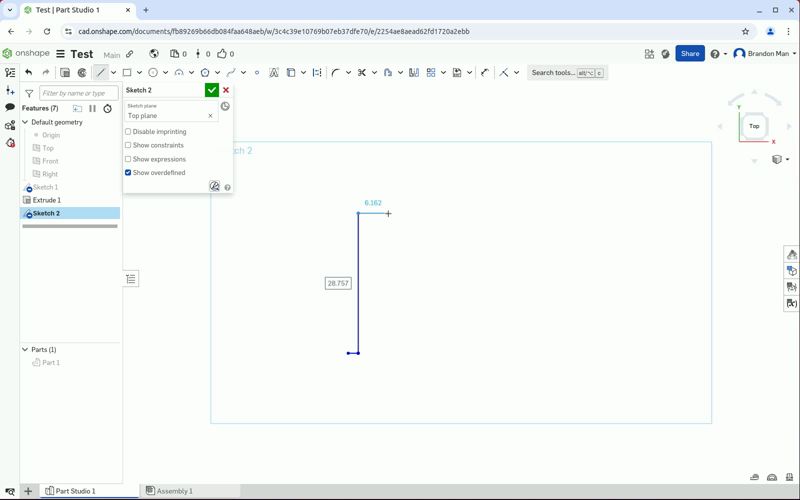
mouse_move(348, 213)
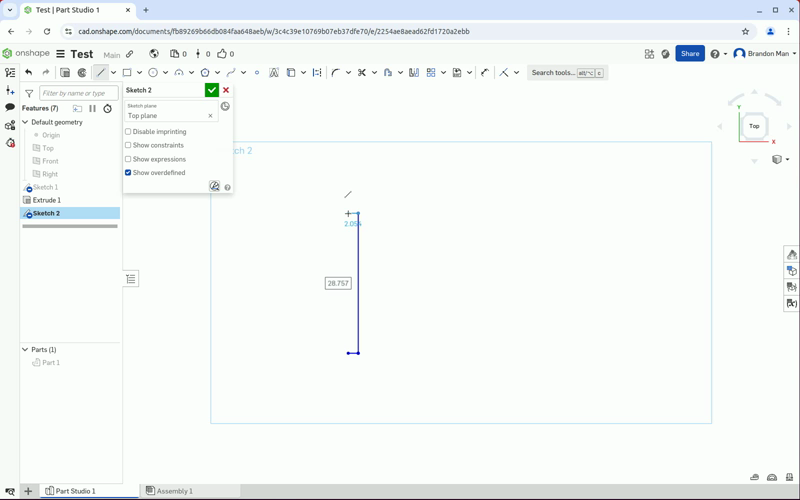
click(348, 213)
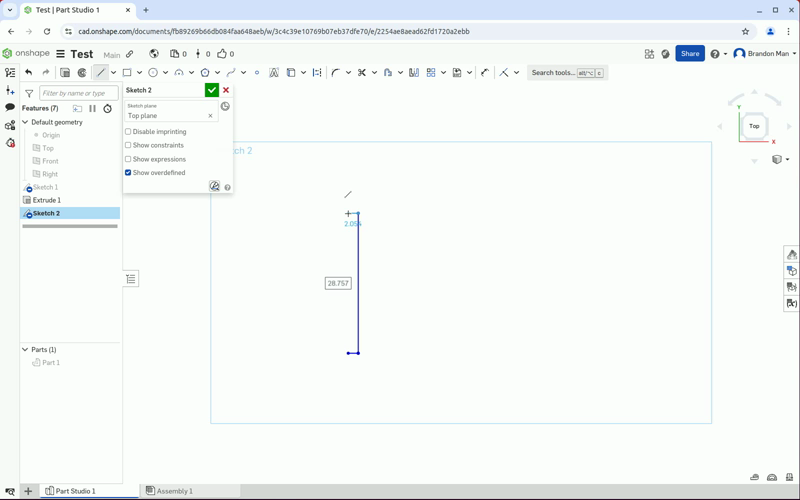
key_up(shift)
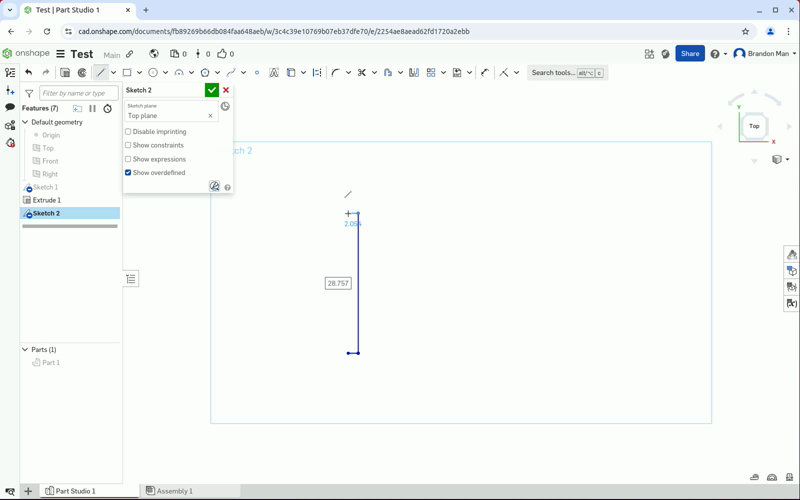
key_down(shift)
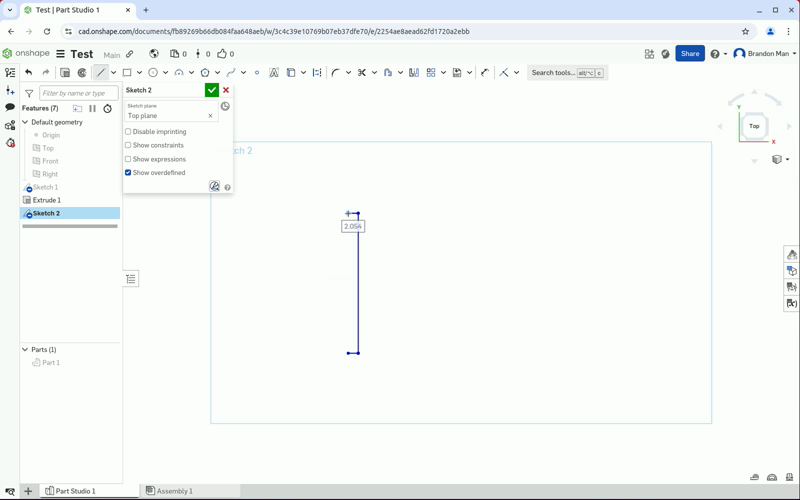
mouse_move(348, 353)
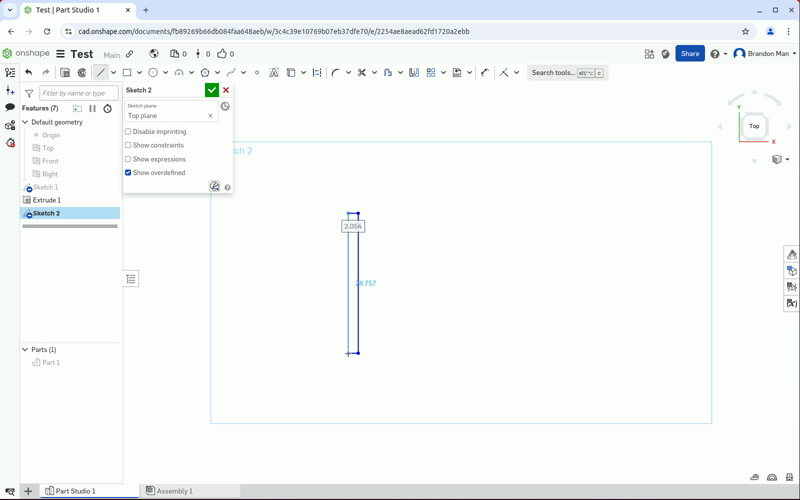
key_up(shift)
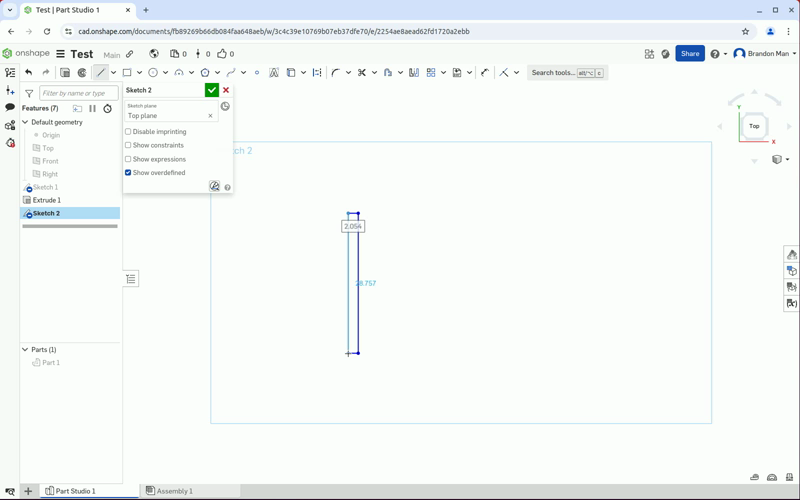
click(348, 353)
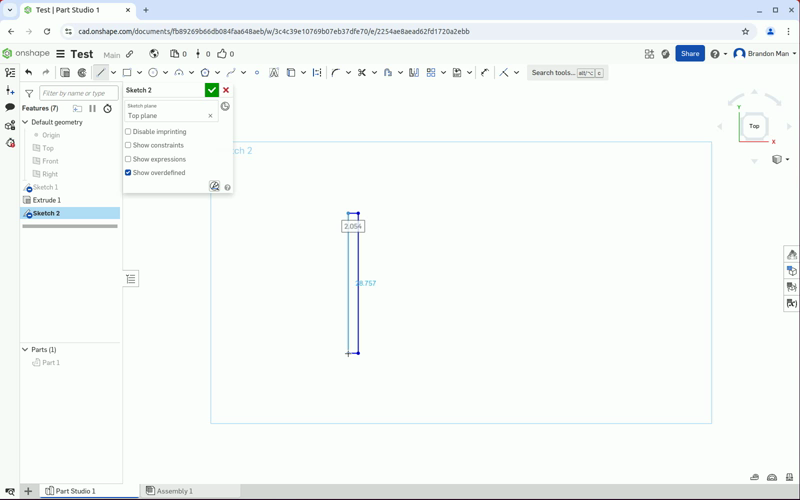
key(esc)
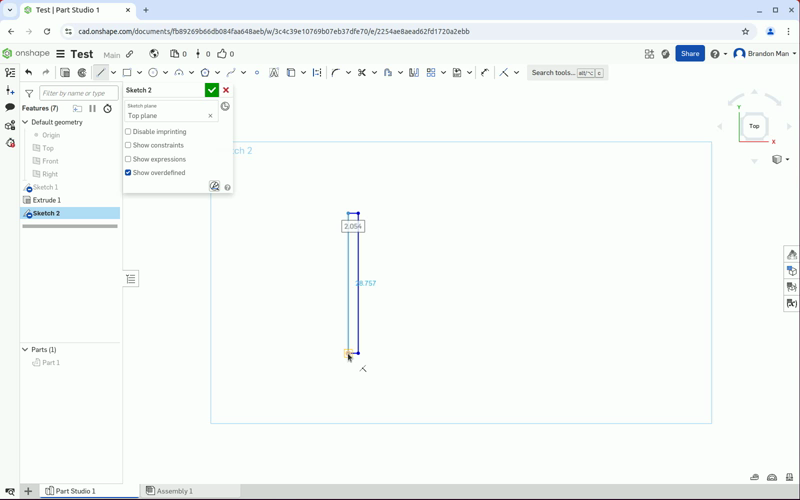
mouse_move(355, 305)
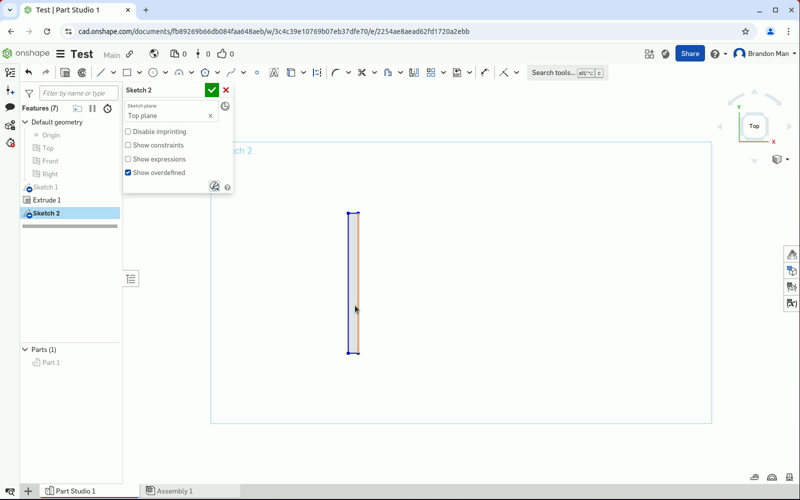
scroll(6)
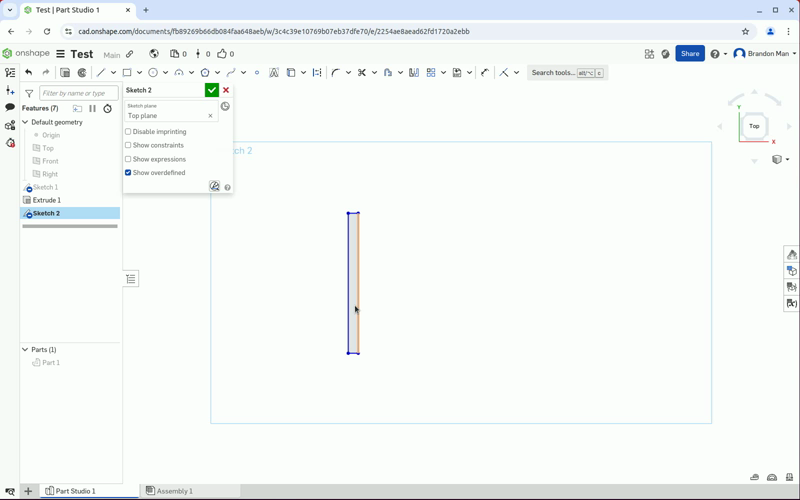
scroll(6)
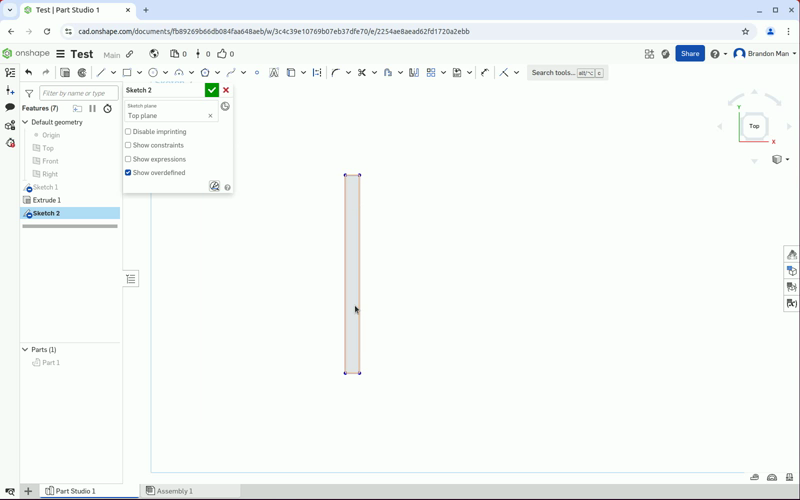
scroll(6)
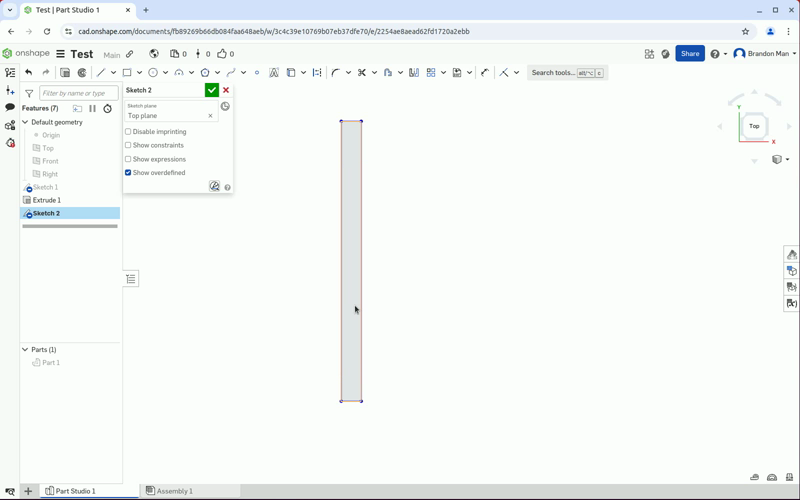
scroll(6)
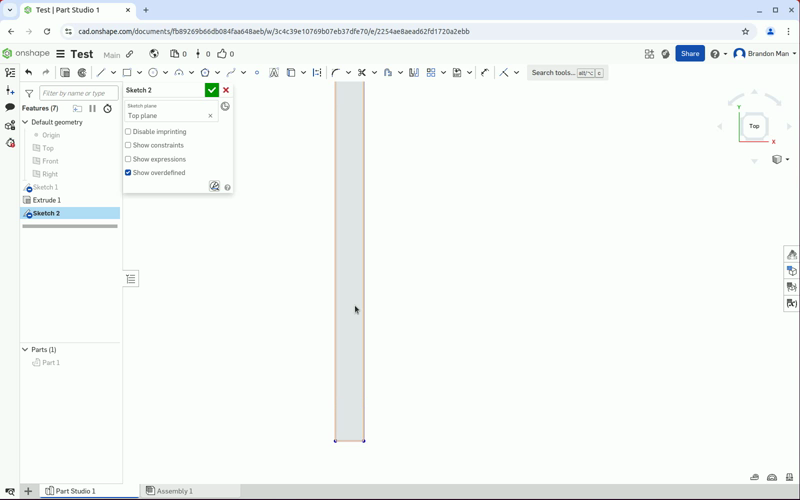
scroll(6)
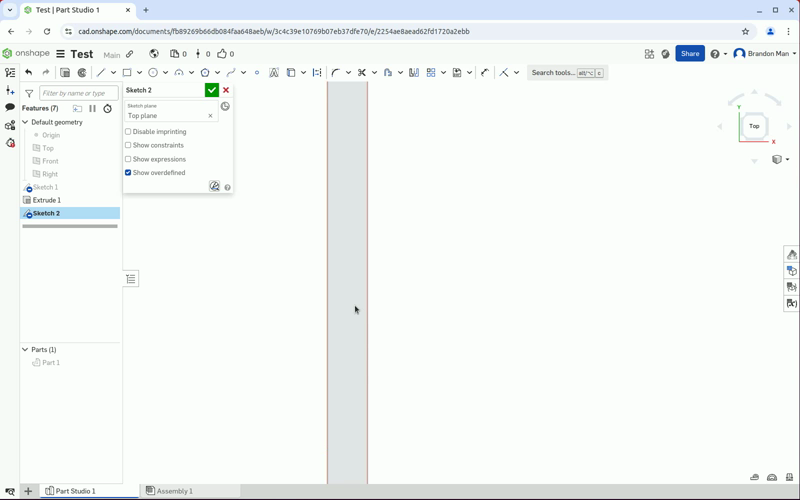
scroll(6)
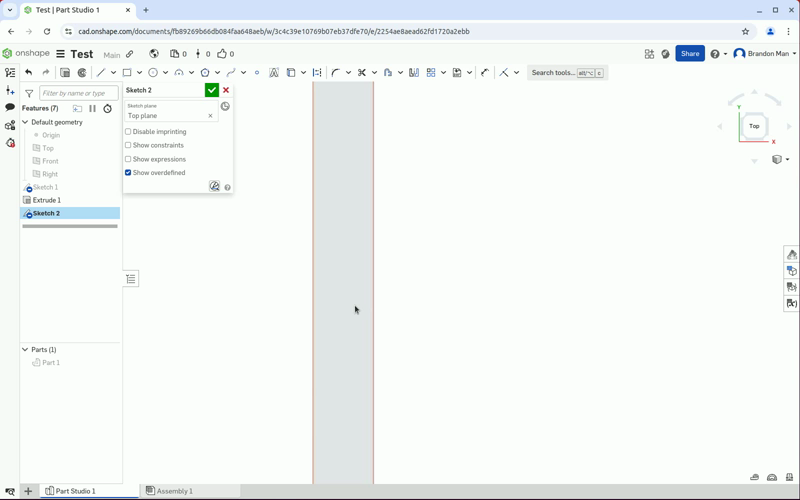
scroll(6)
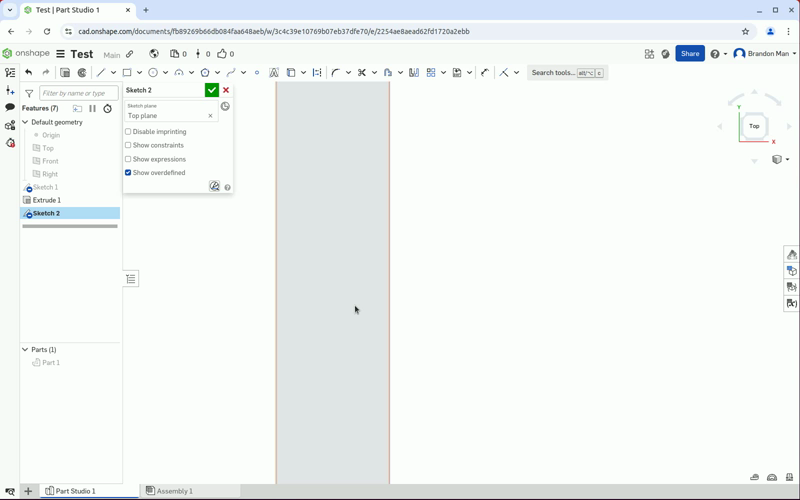
click(355, 305)
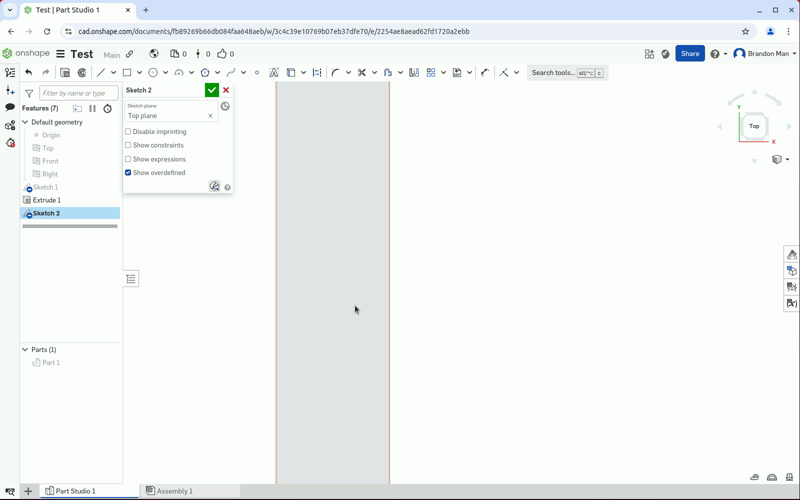
scroll(-6)
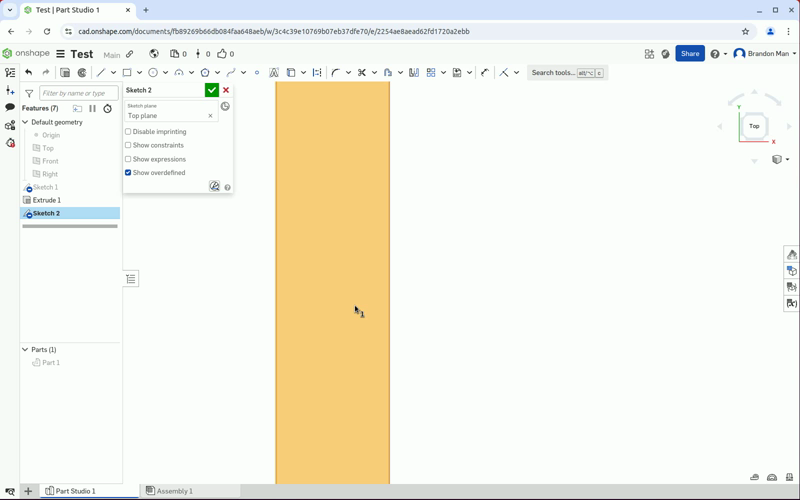
scroll(-6)
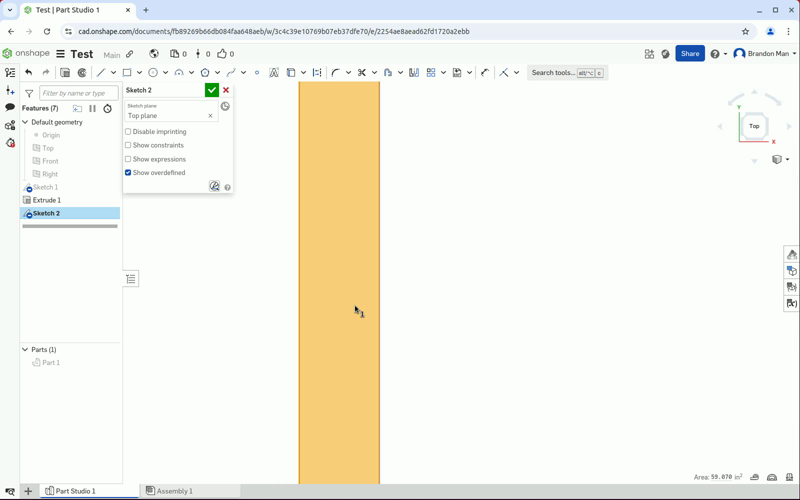
scroll(-6)
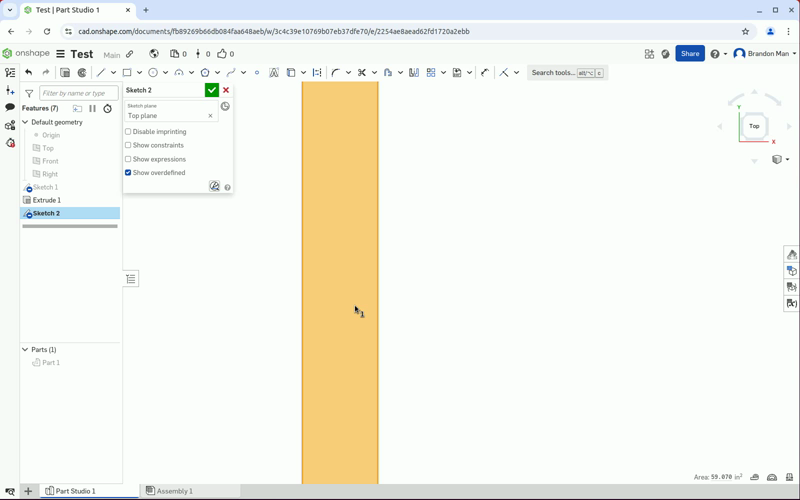
scroll(-6)
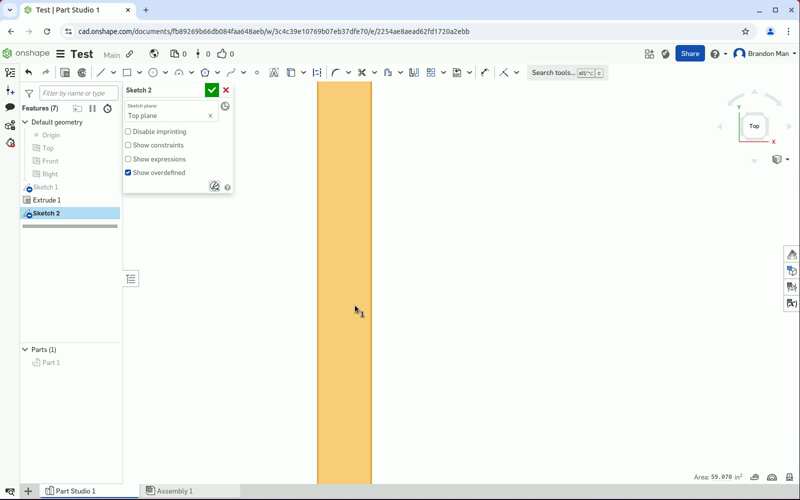
scroll(-6)
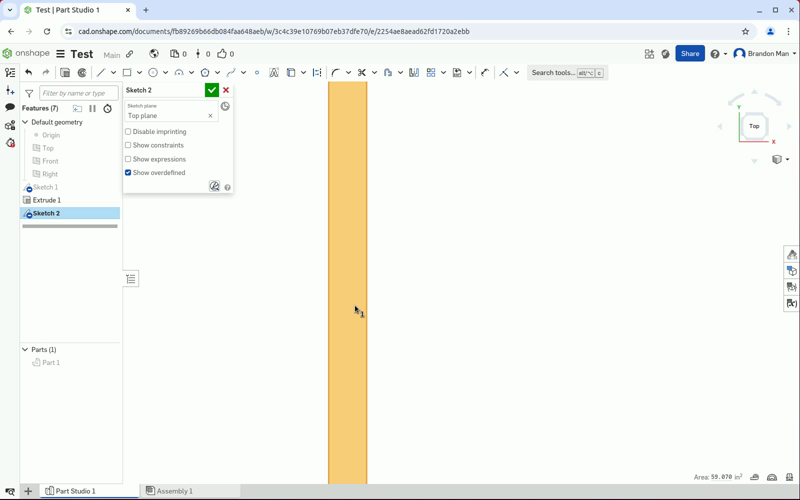
scroll(-6)
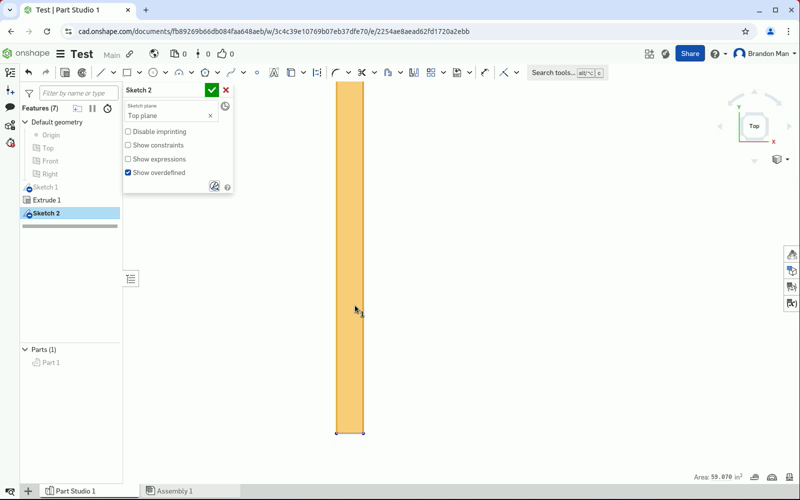
scroll(-6)
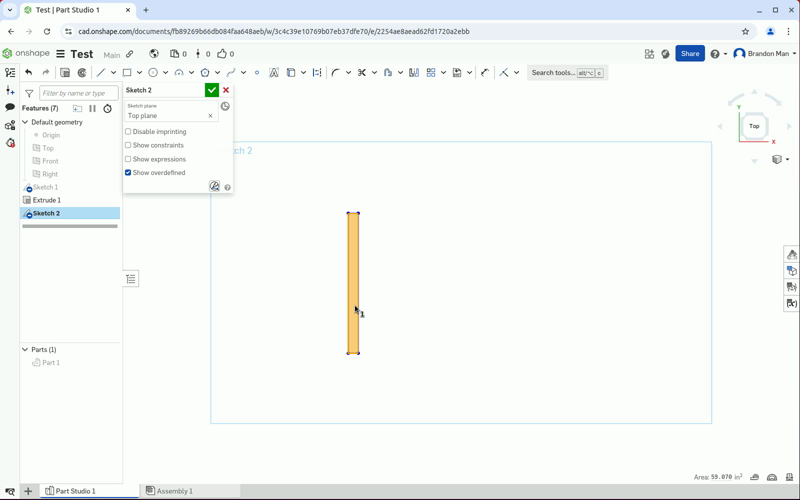
mouse_move(73, 352)
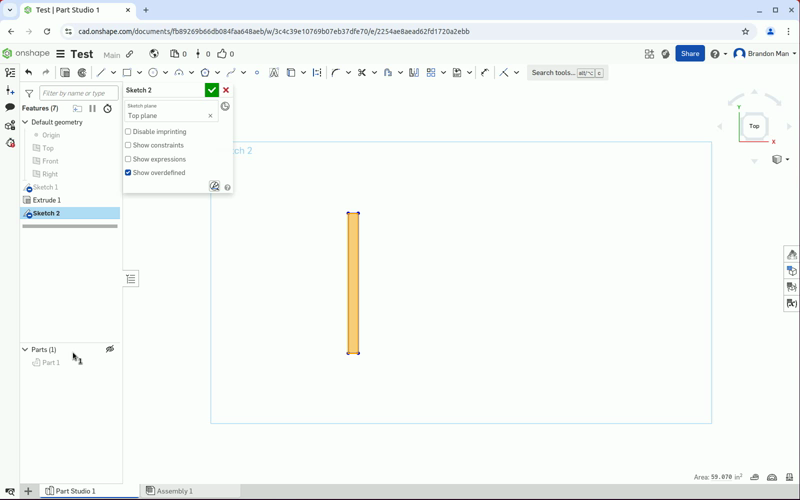
key(shift+y)
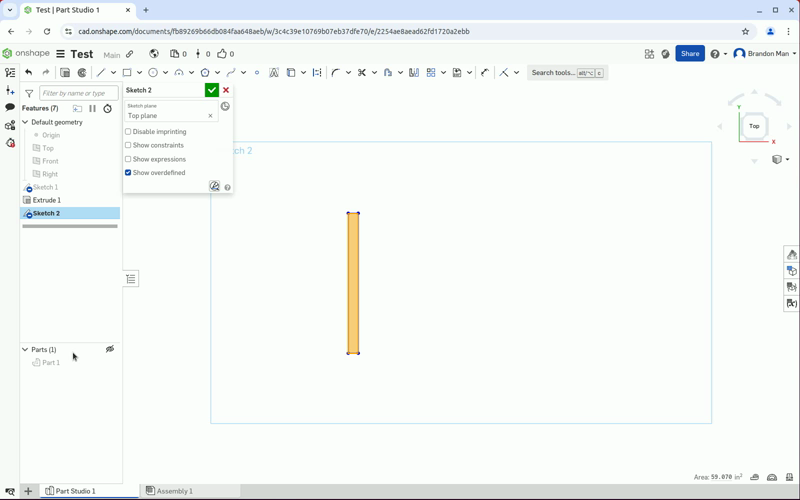
key(shift+e)
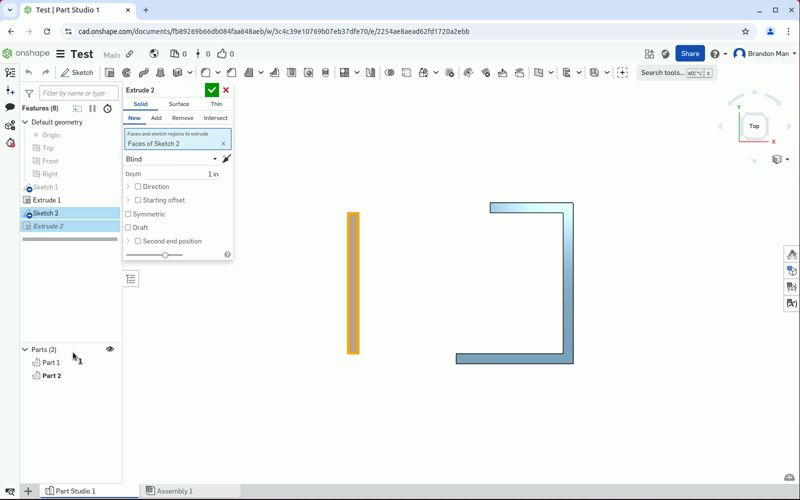
mouse_move(143, 106)
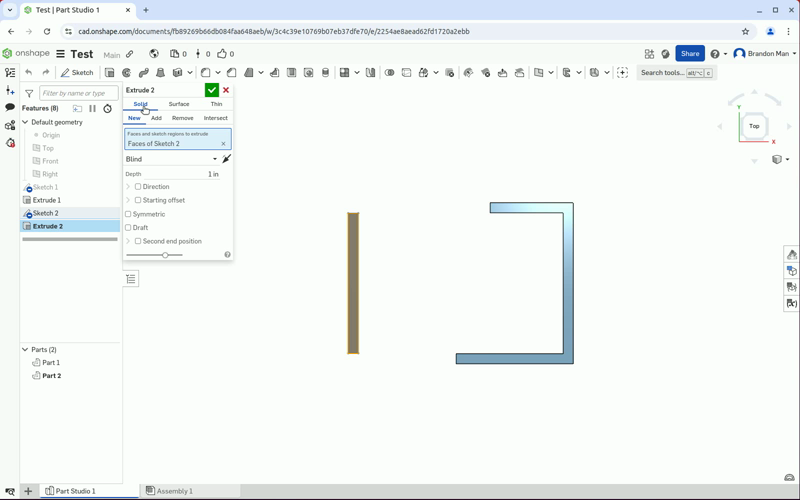
click(143, 106)
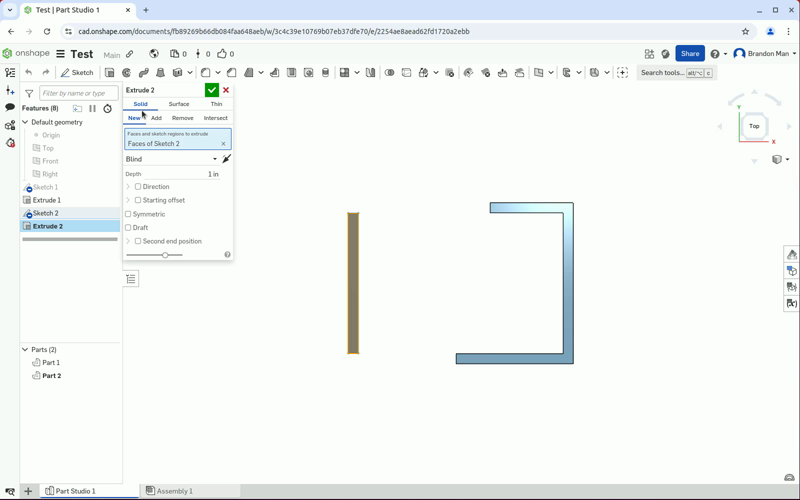
mouse_move(137, 120)
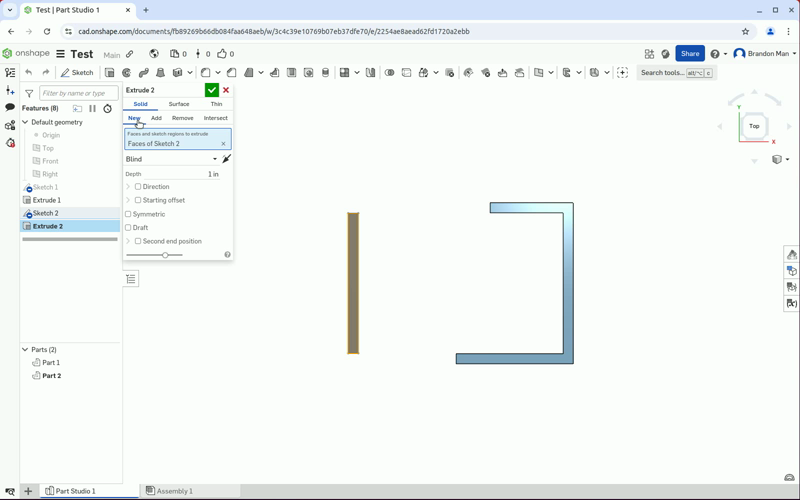
click(137, 120)
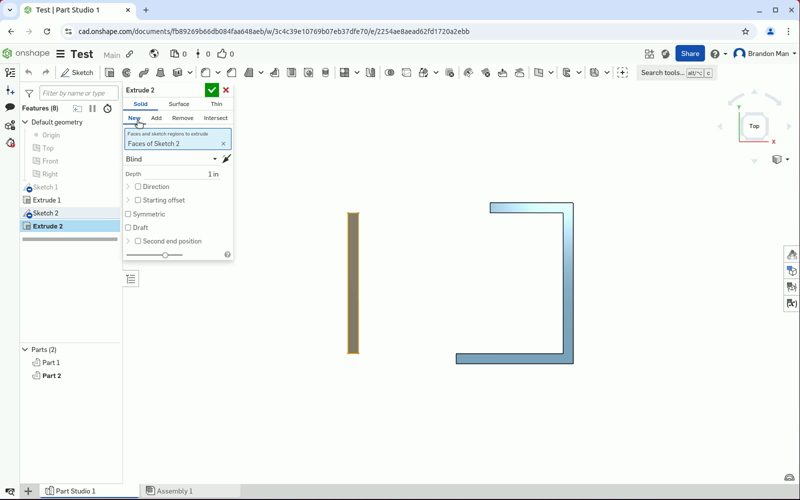
key(tab, 4)
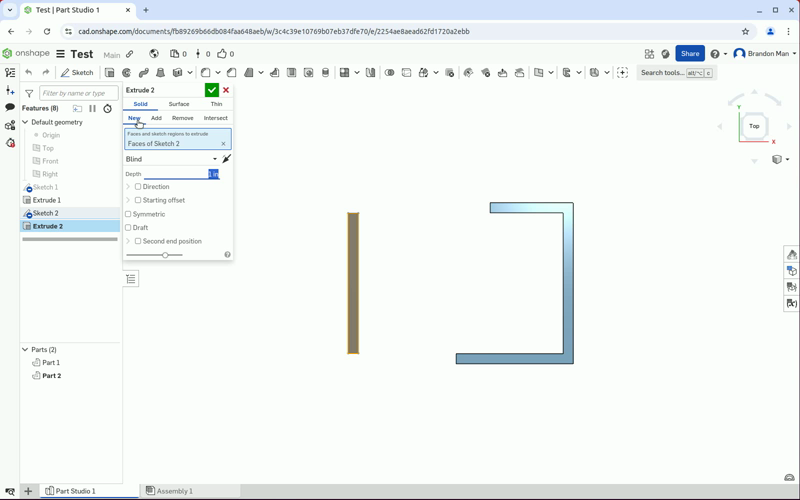
text(4.574)
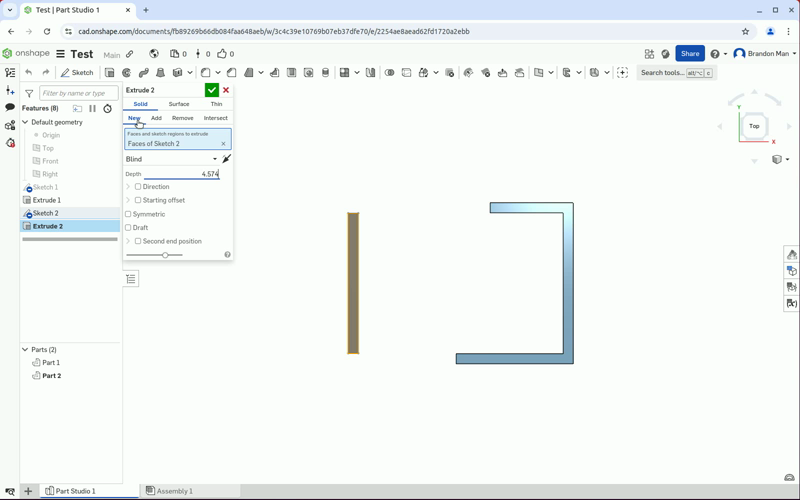
key(enter)
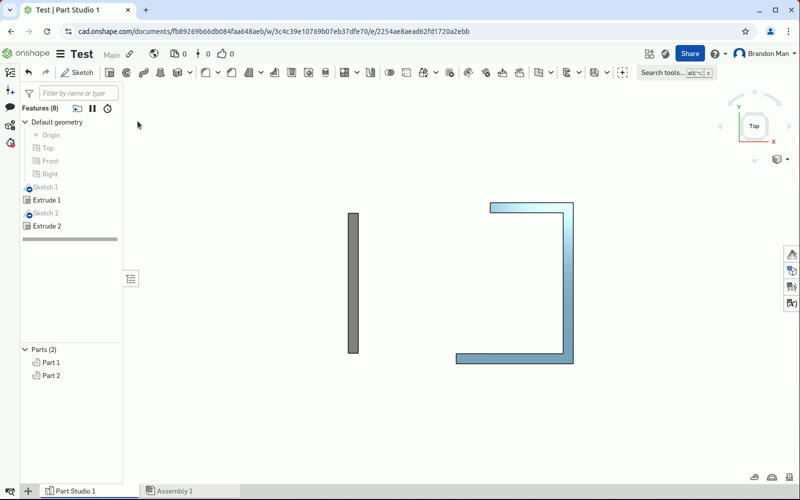
key(shift+h)
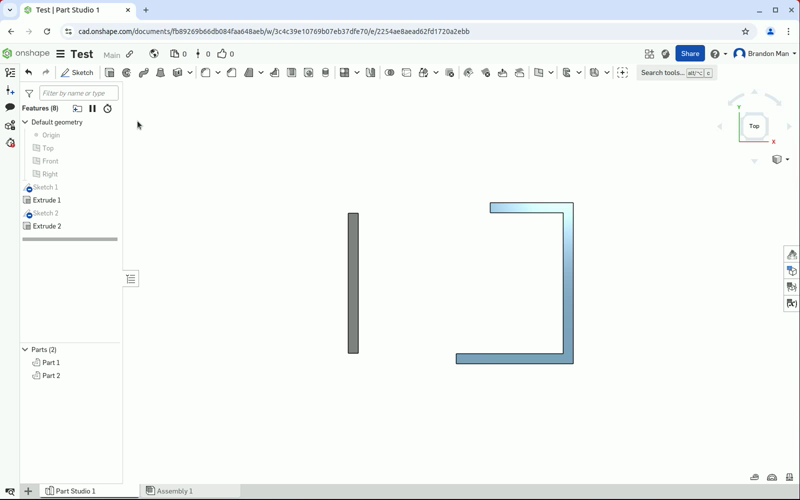
key(shift+h)
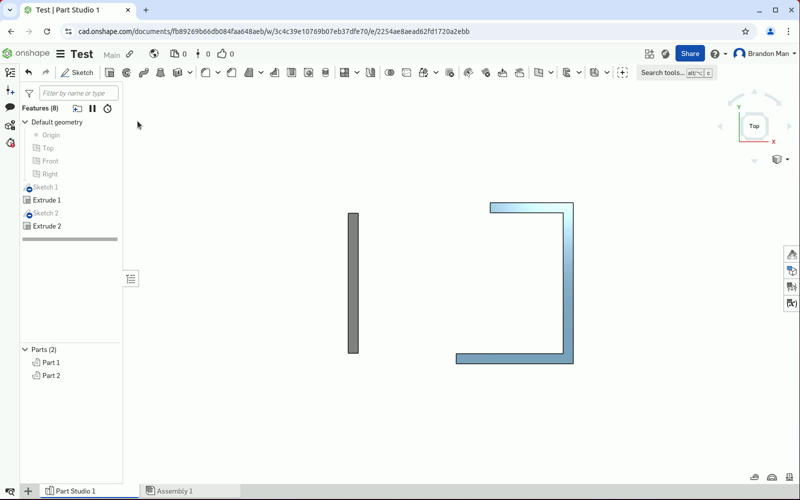
mouse_move(73, 189)
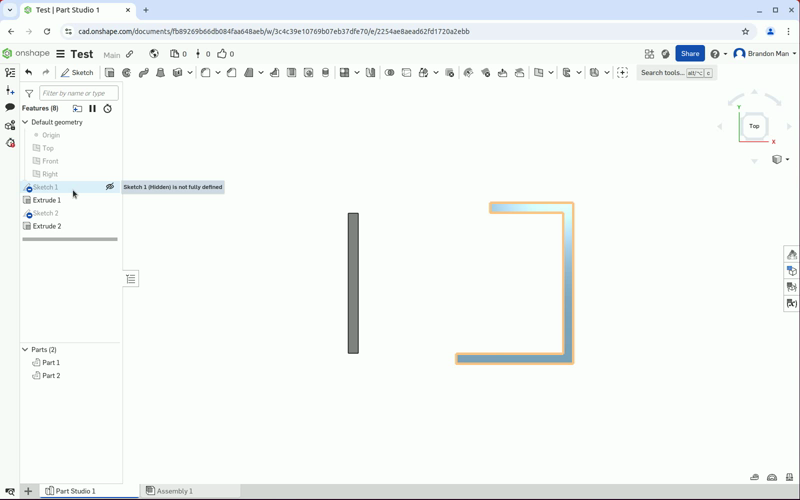
click(73, 189)
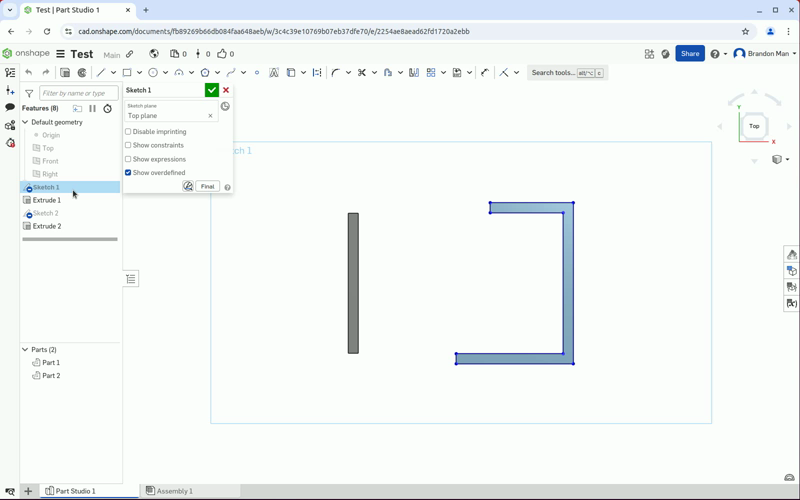
mouse_move(229, 92)
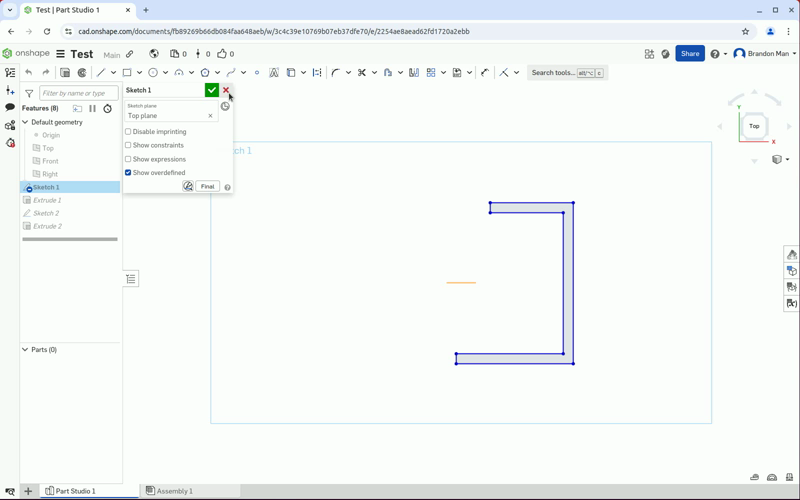
click(229, 92)
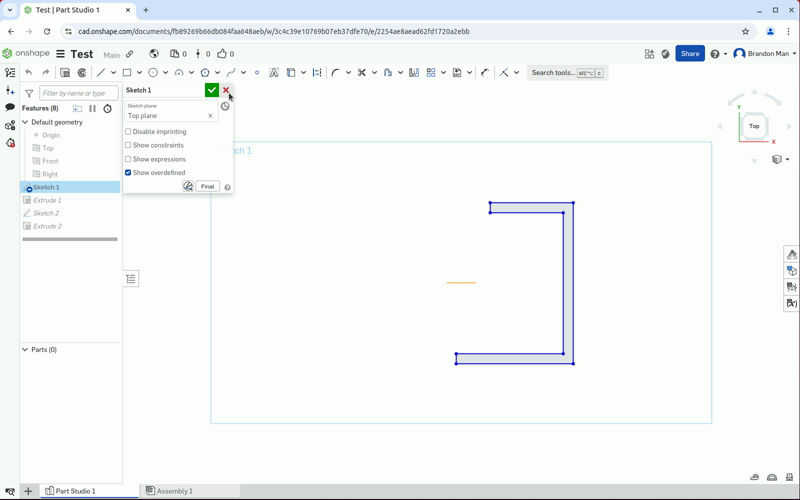
key(shift+s)
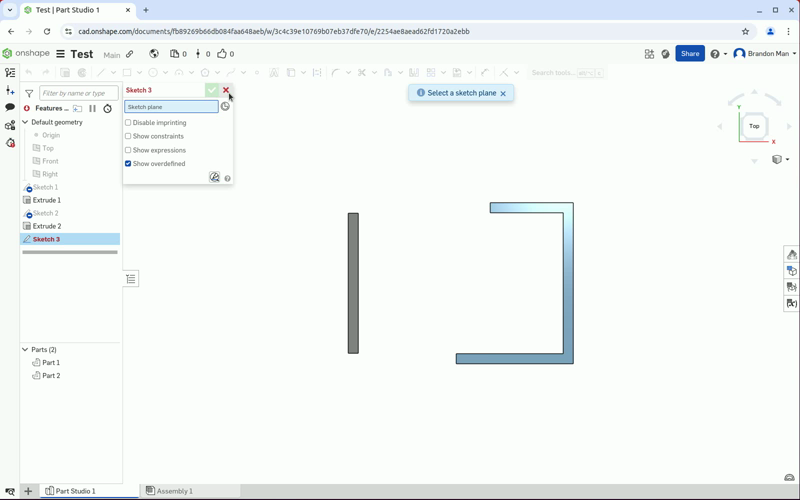
mouse_move(73, 150)
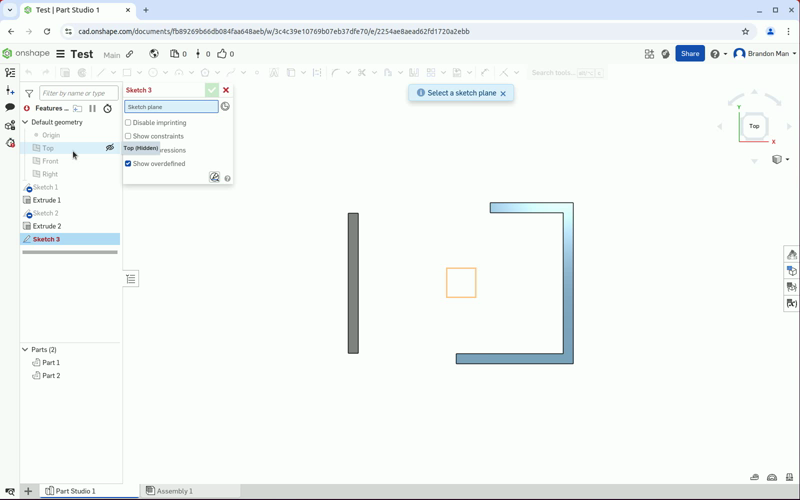
click(73, 150)
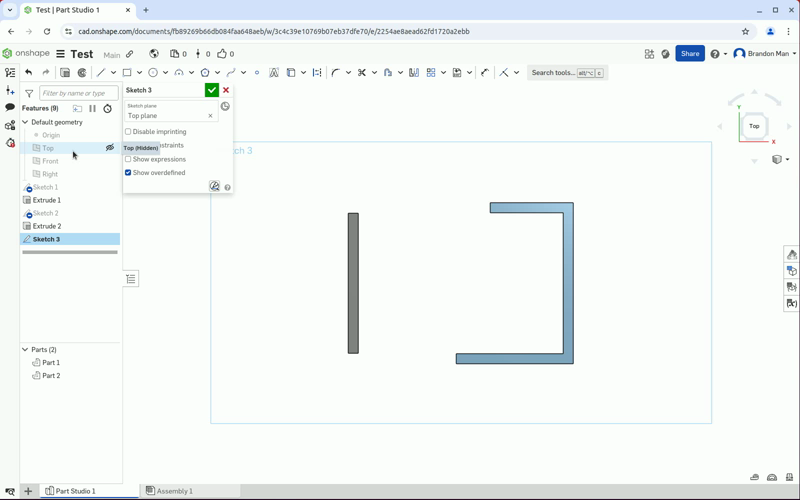
mouse_move(73, 352)
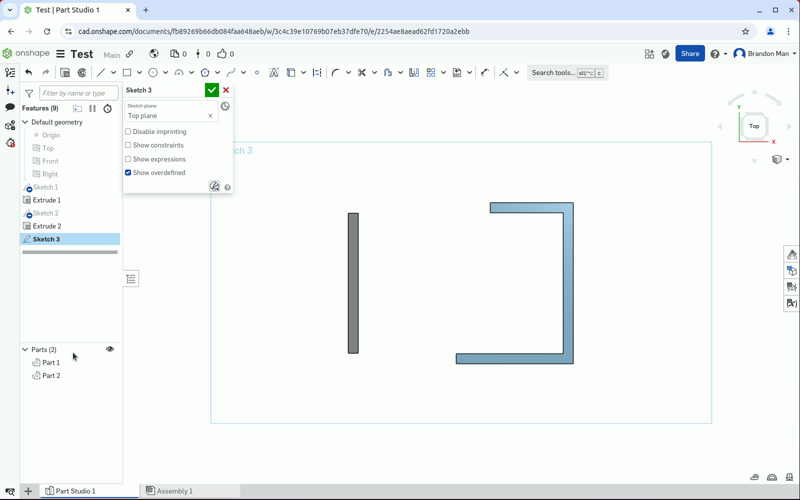
key(y)
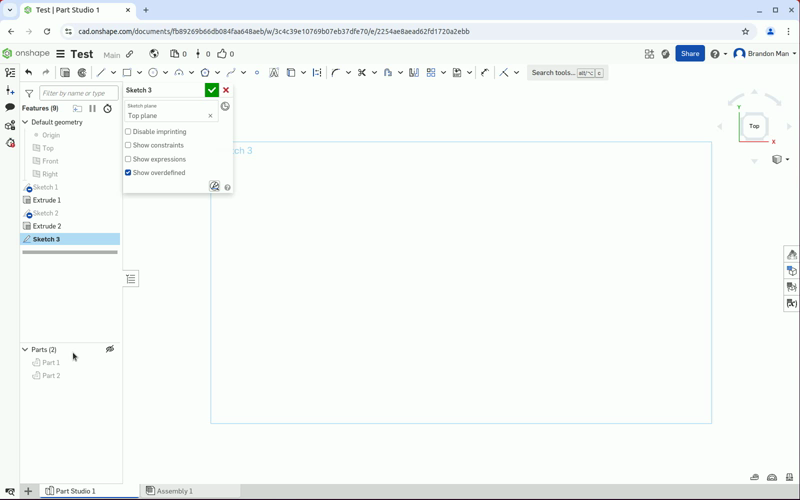
key(l)
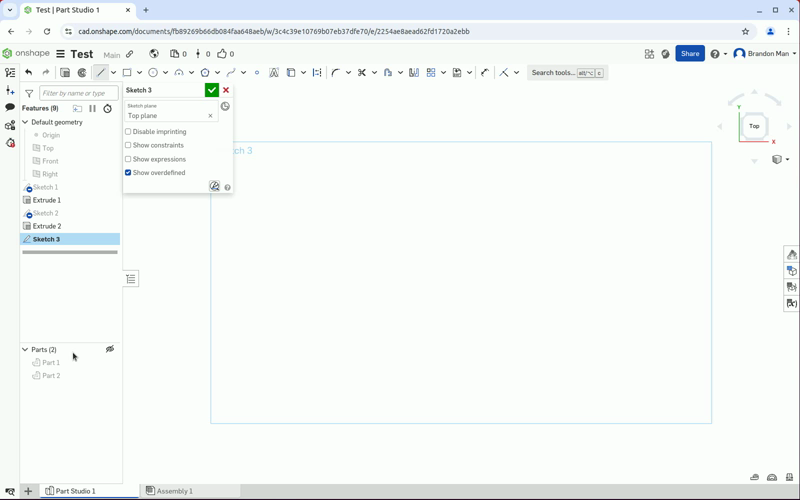
key_down(shift)
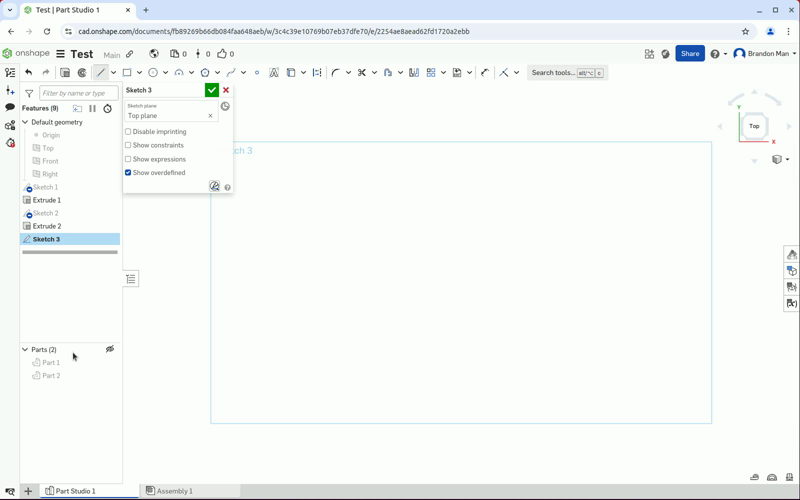
mouse_move(358, 353)
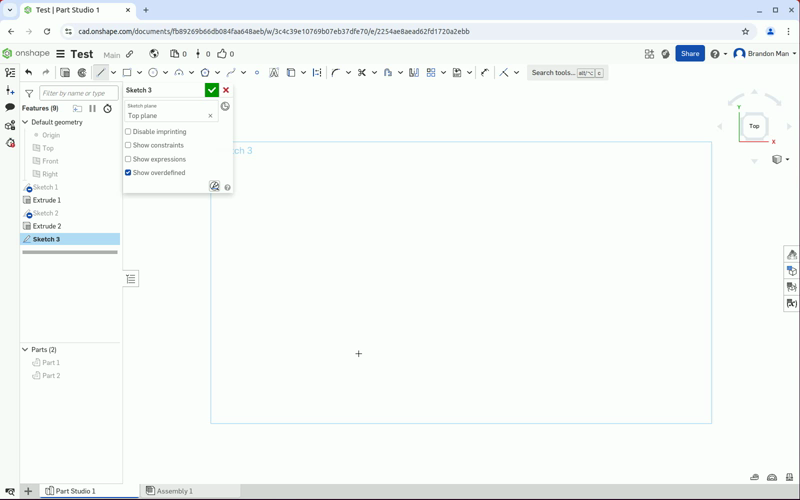
click(358, 353)
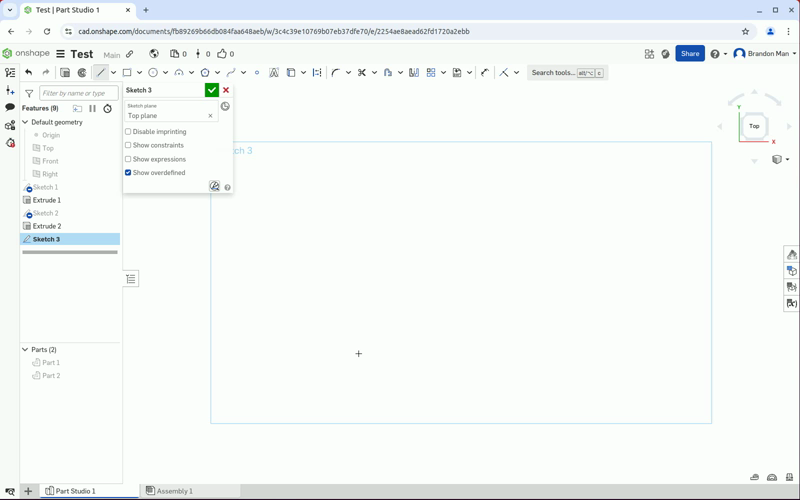
key_up(shift)
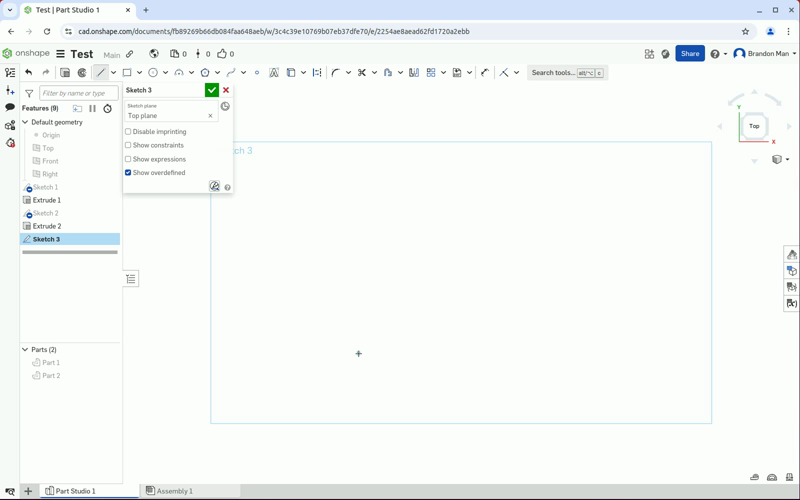
key_down(shift)
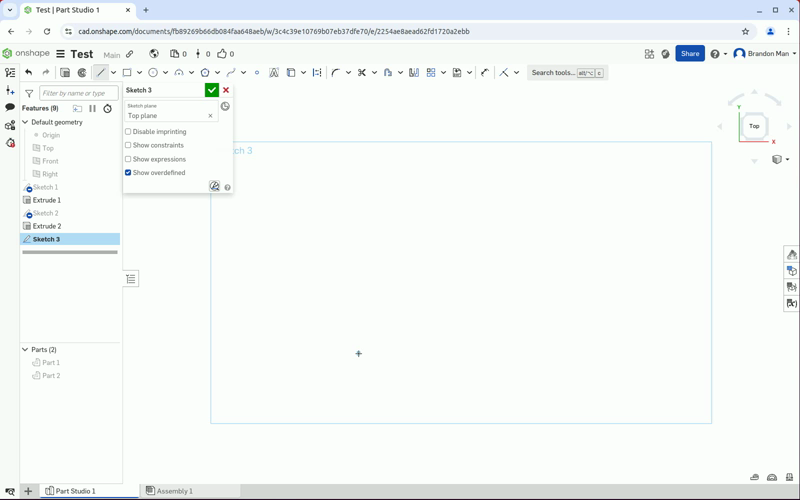
mouse_move(454, 353)
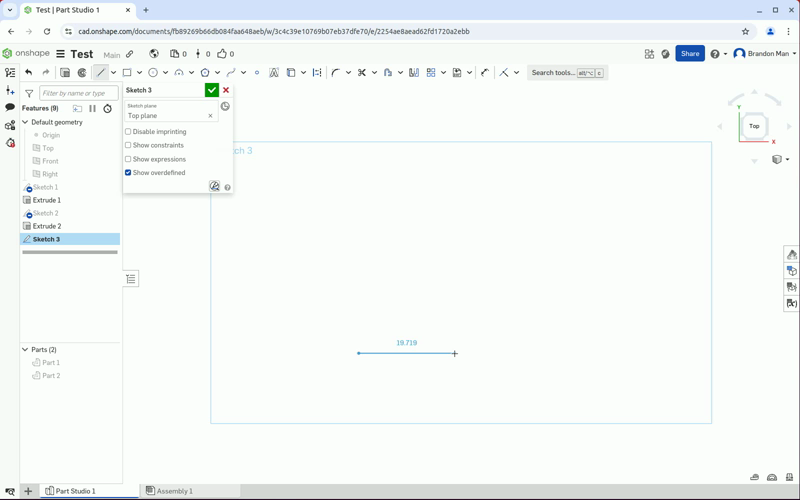
click(454, 353)
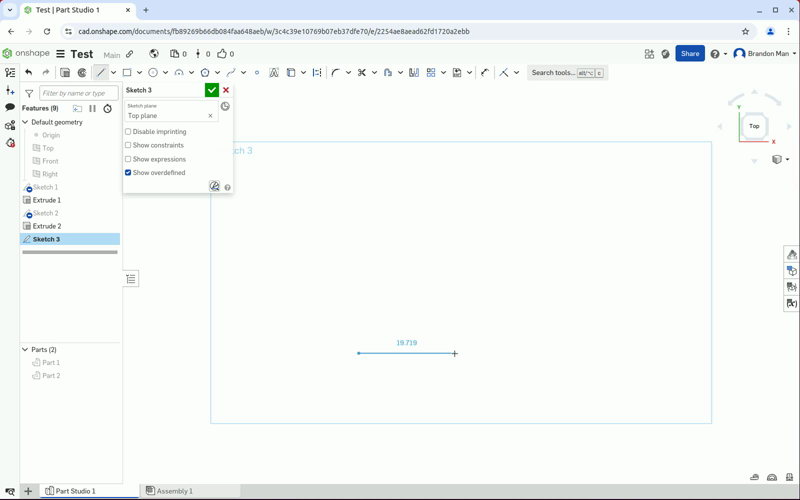
key_up(shift)
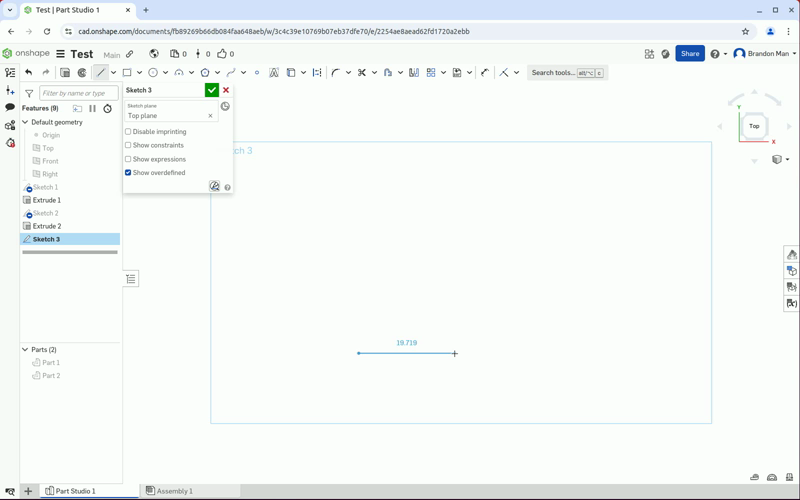
key_down(shift)
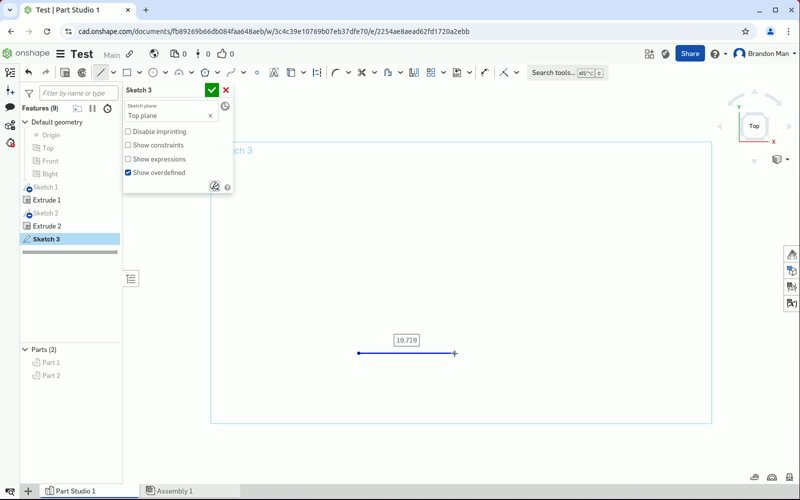
mouse_move(561, 353)
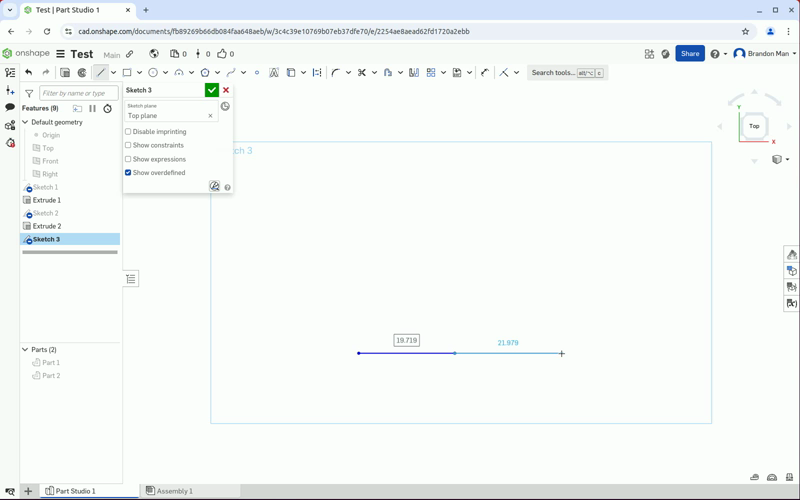
click(561, 353)
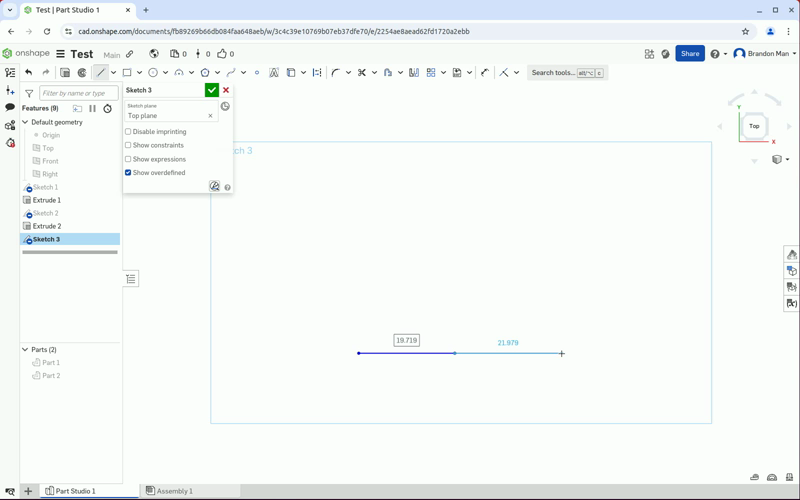
key_up(shift)
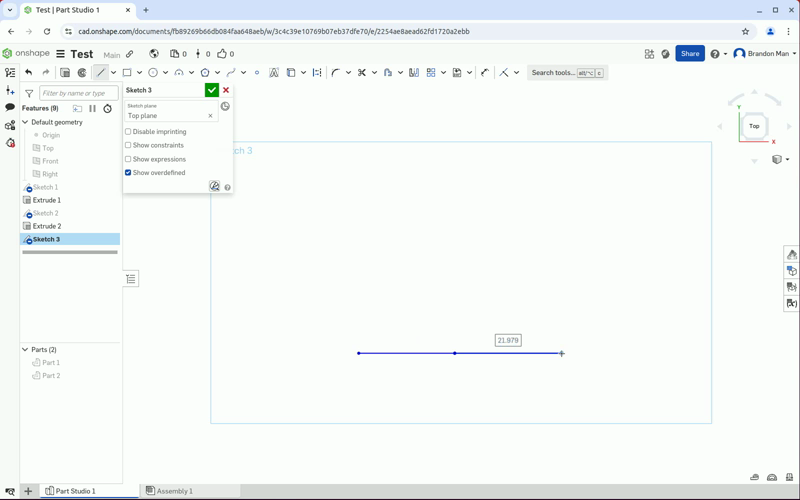
key_down(shift)
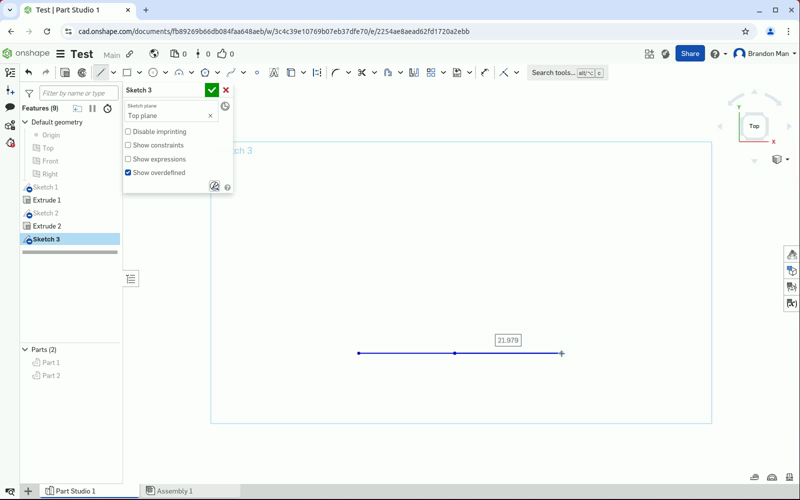
mouse_move(561, 214)
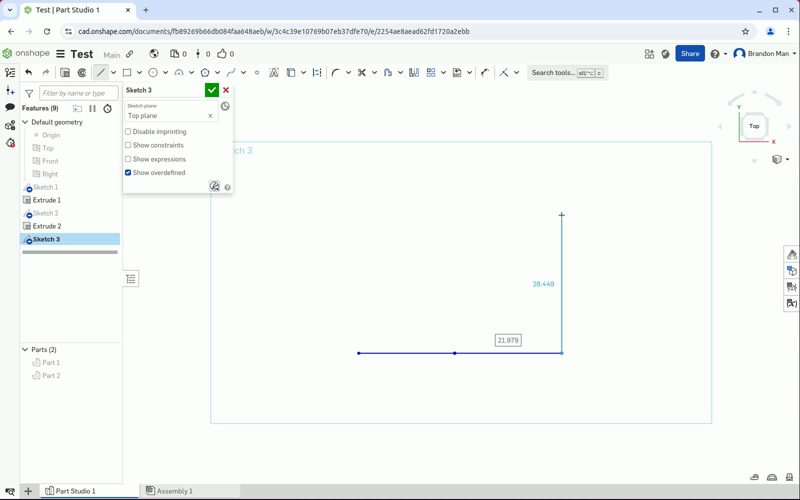
click(561, 214)
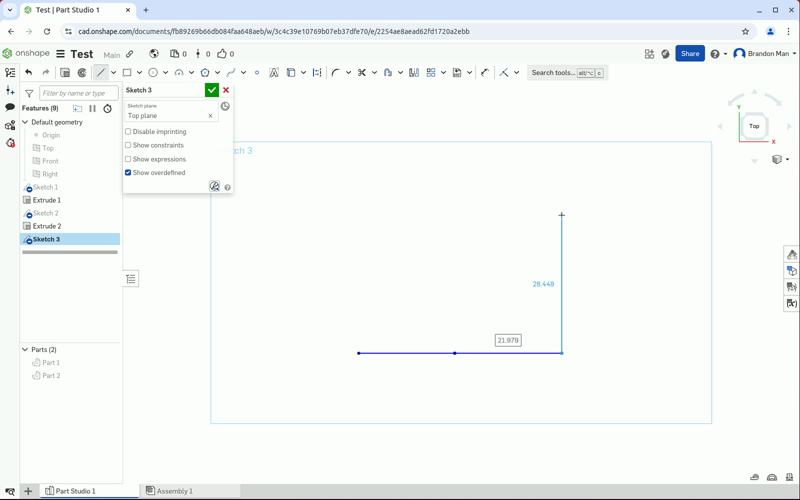
key_up(shift)
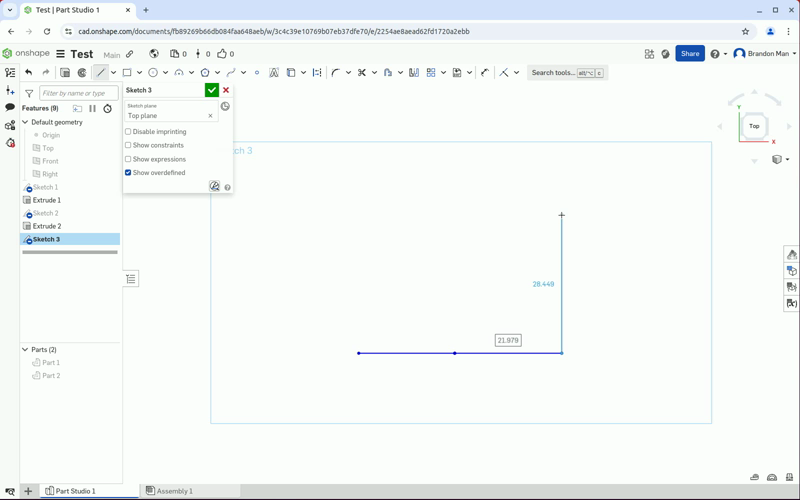
key_down(shift)
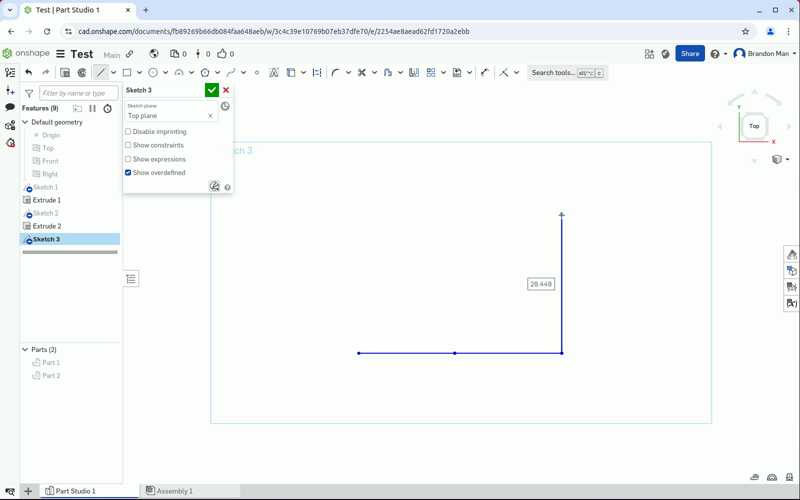
mouse_move(489, 214)
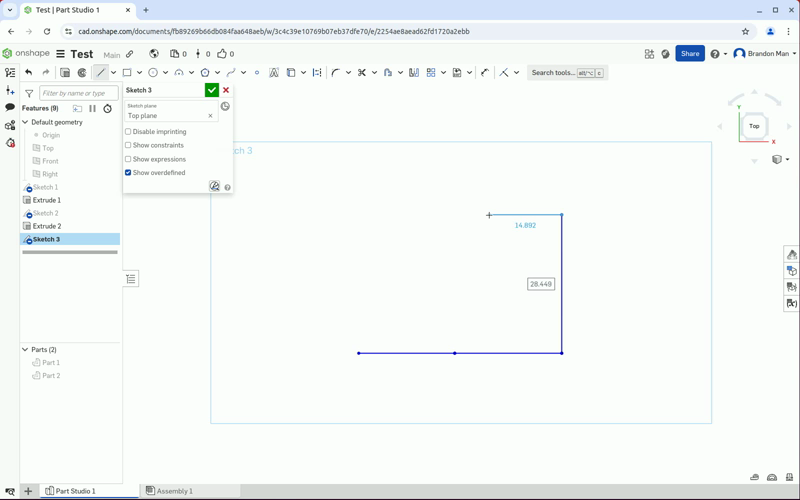
click(489, 214)
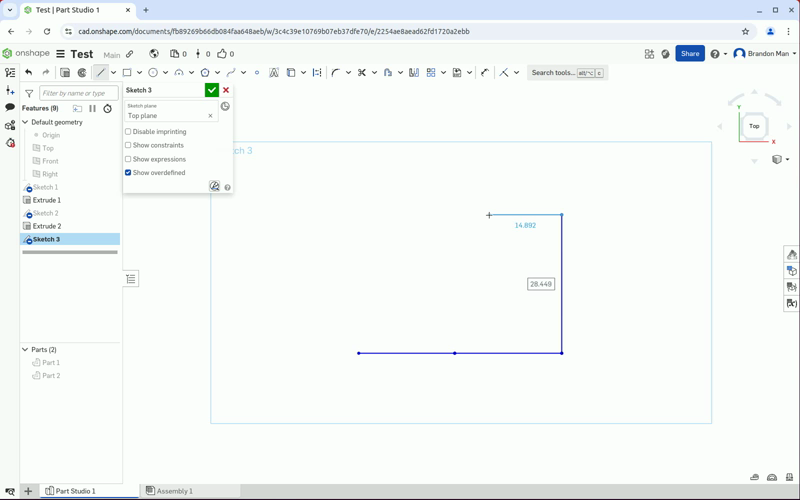
key_up(shift)
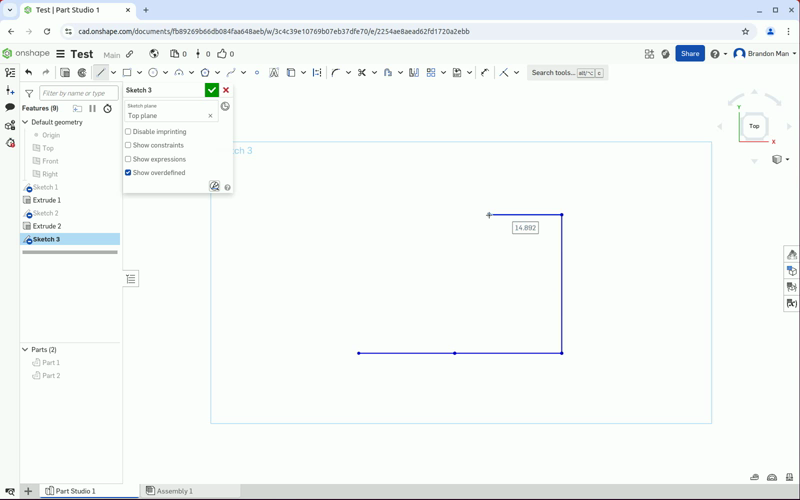
key_down(shift)
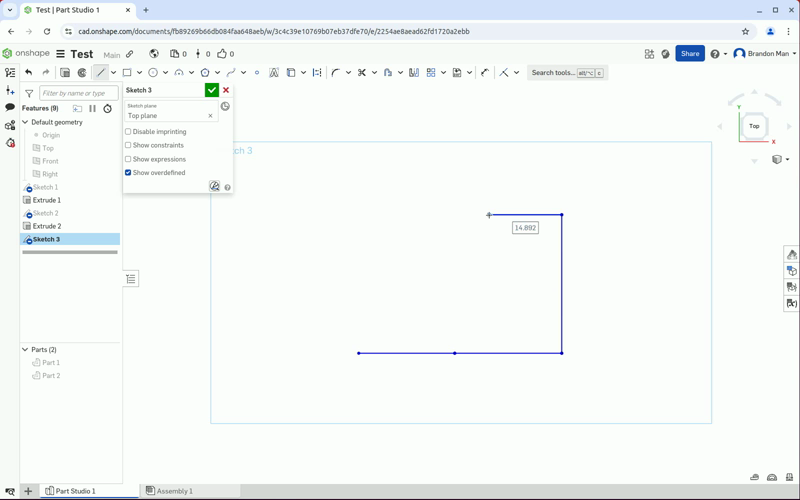
mouse_move(519, 214)
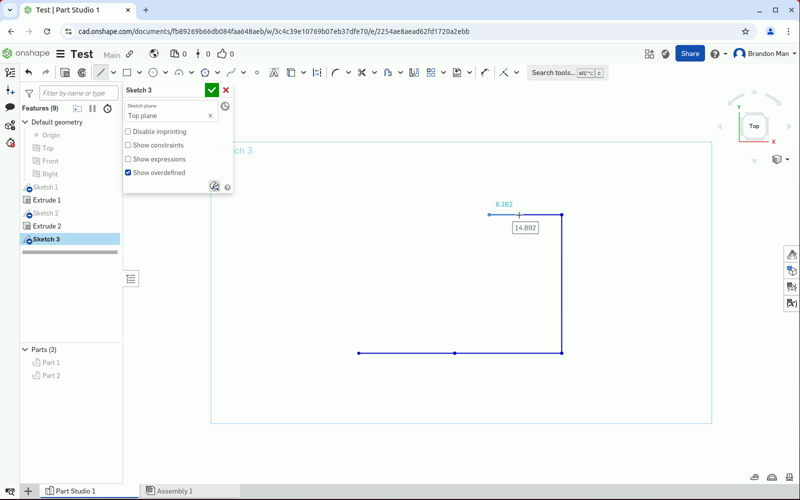
mouse_move(463, 214)
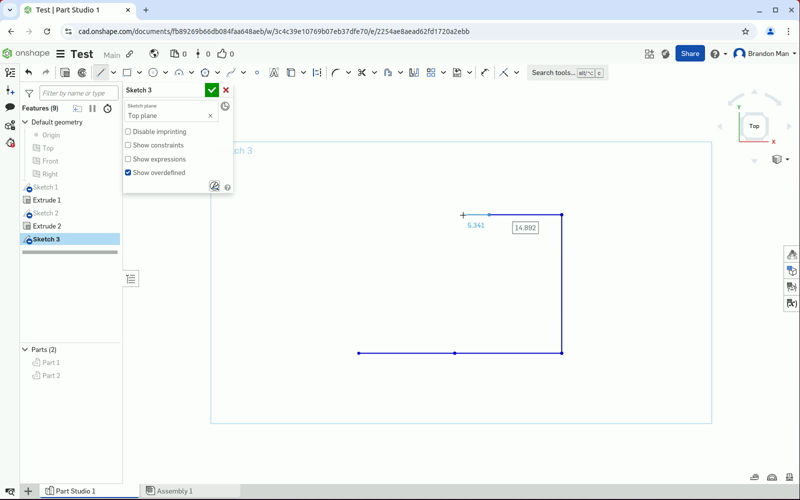
click(463, 214)
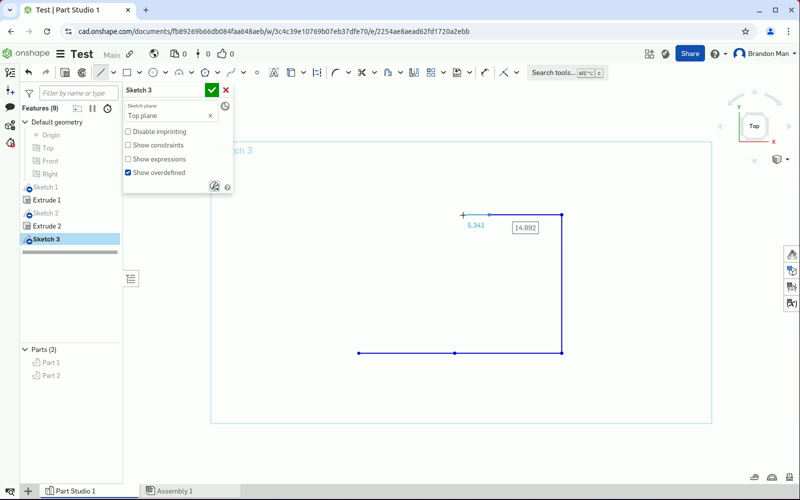
key_up(shift)
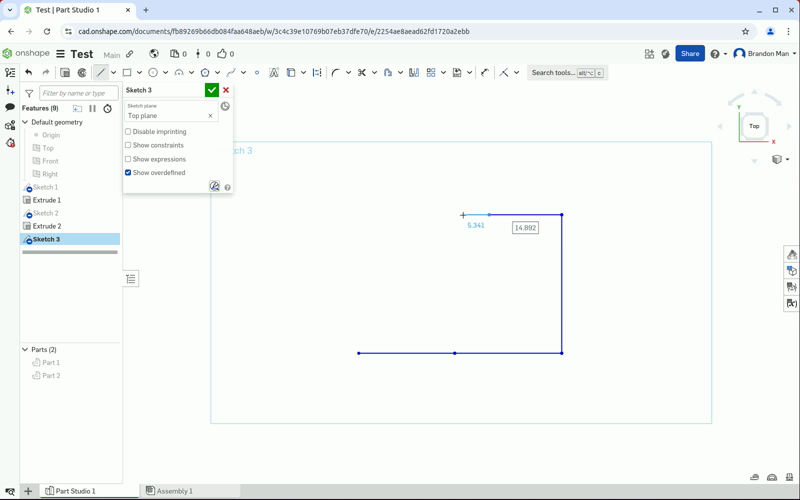
key_down(shift)
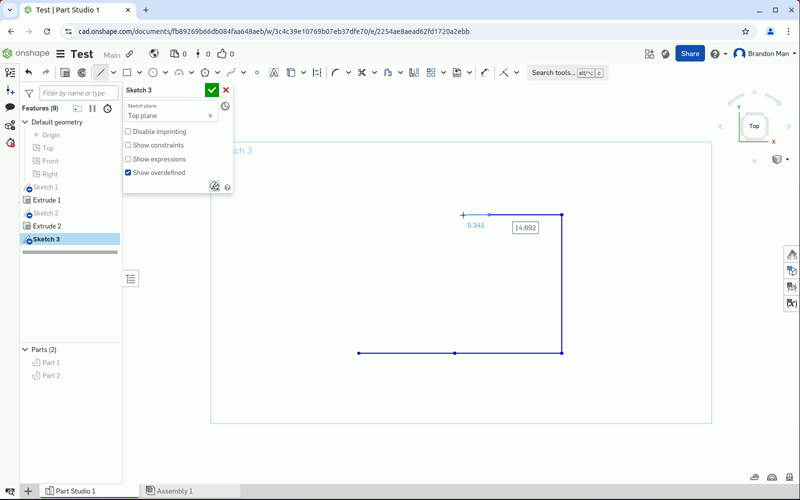
mouse_move(358, 214)
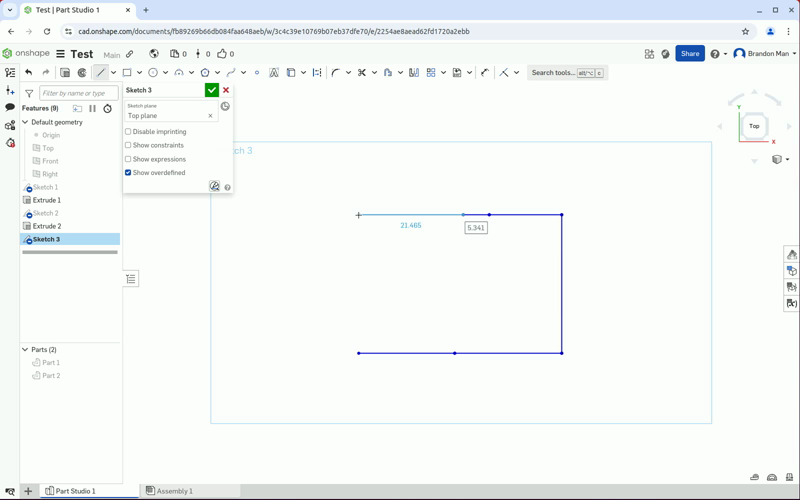
click(358, 214)
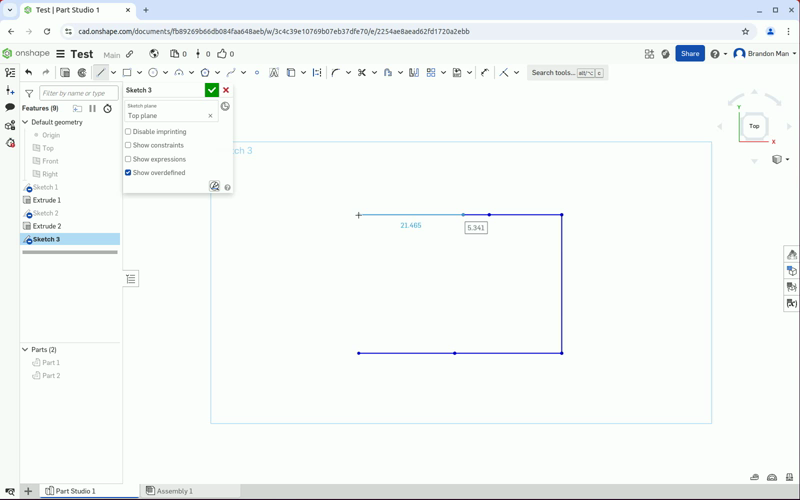
key_up(shift)
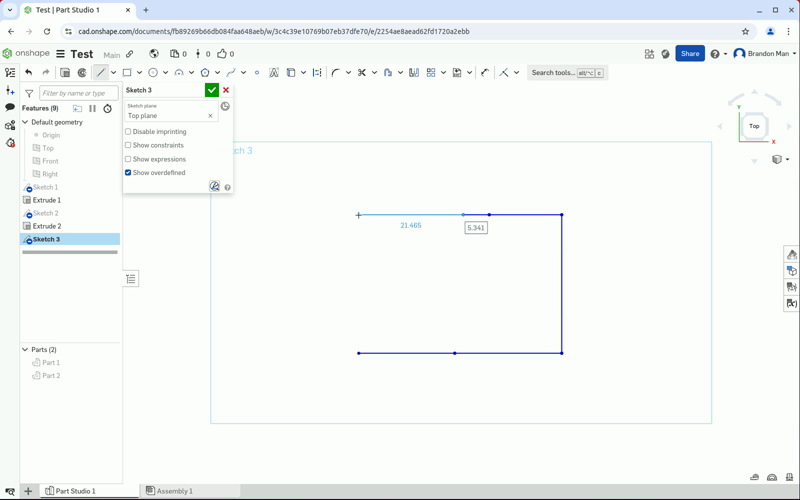
key_down(shift)
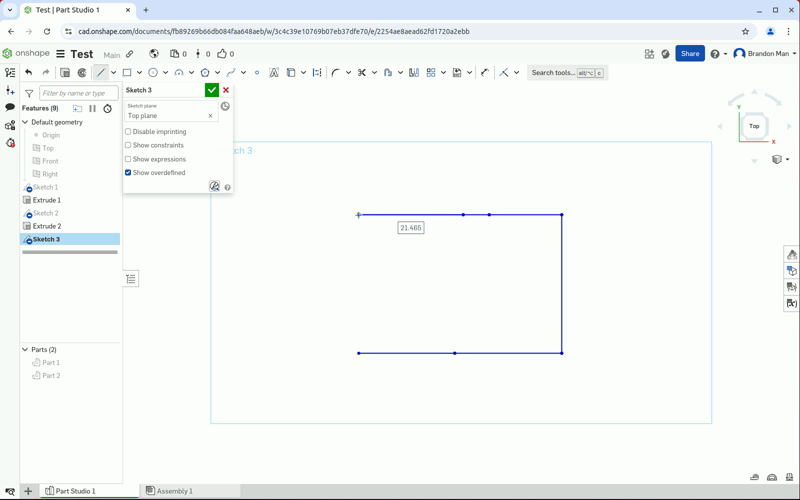
mouse_move(358, 353)
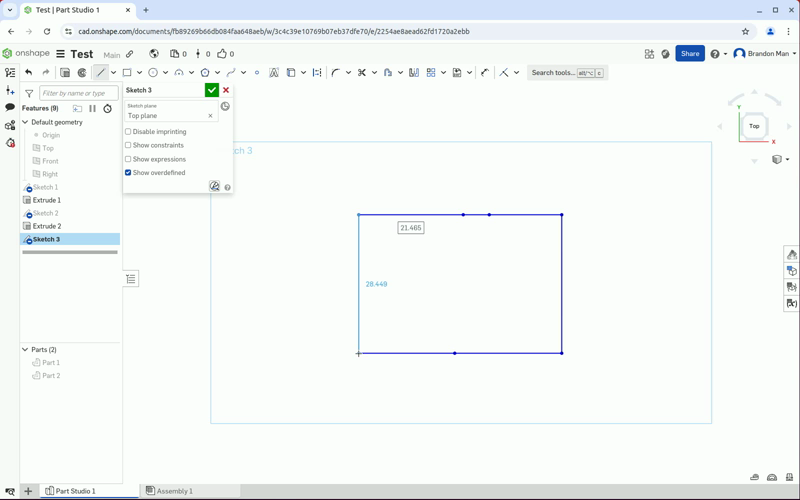
key_up(shift)
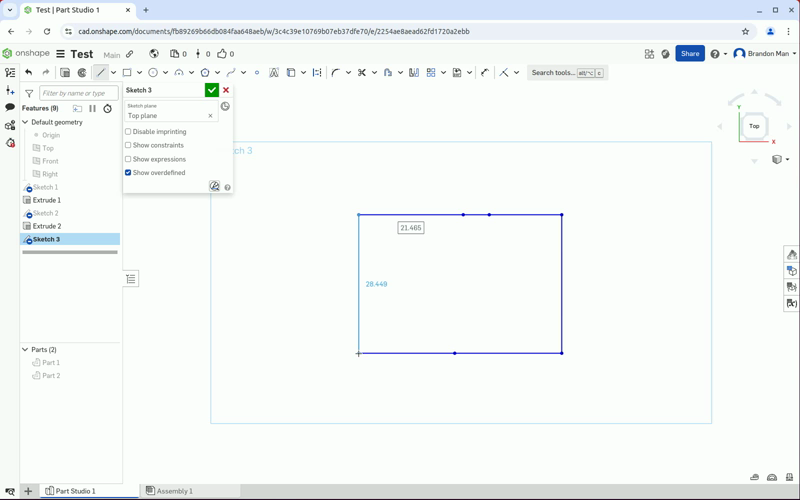
click(358, 353)
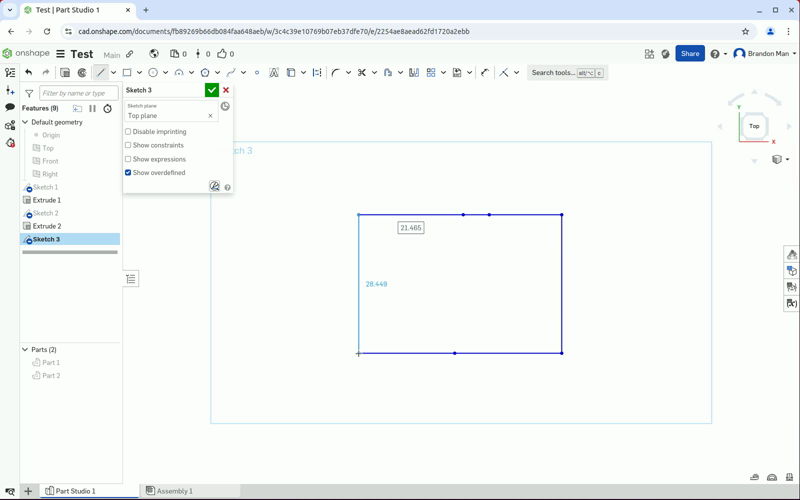
key(esc)
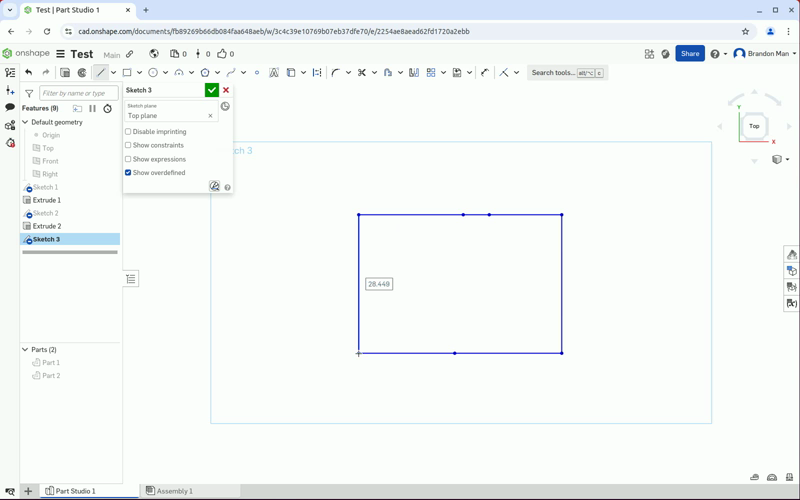
mouse_move(521, 317)
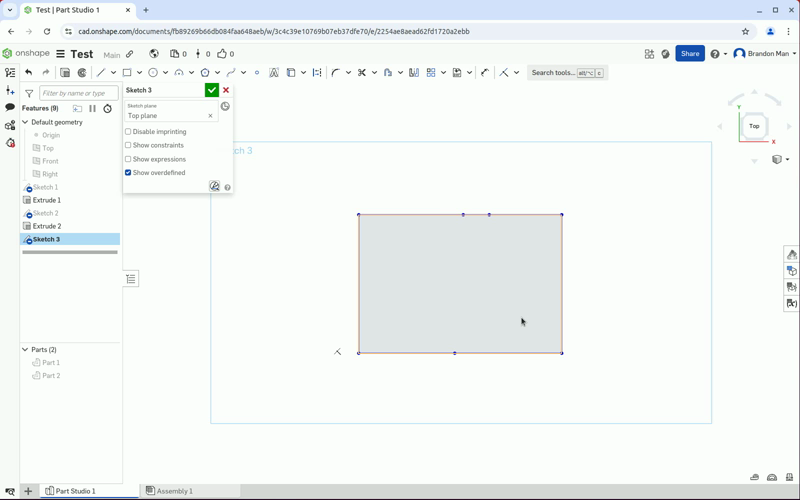
click(521, 317)
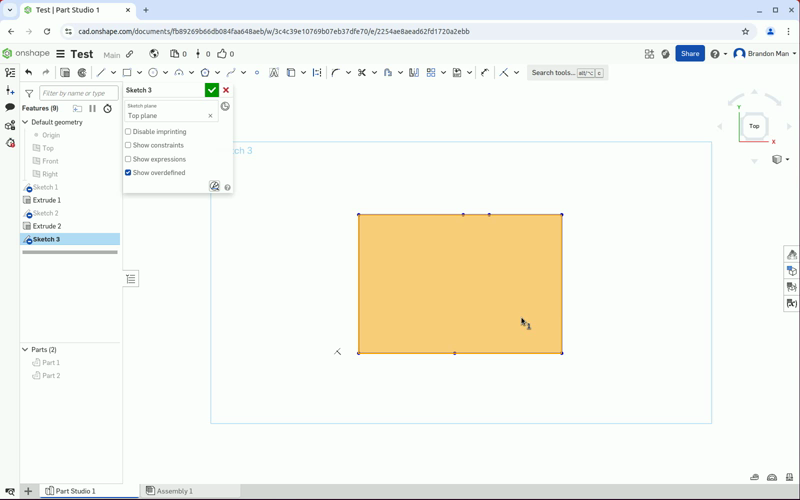
mouse_move(73, 352)
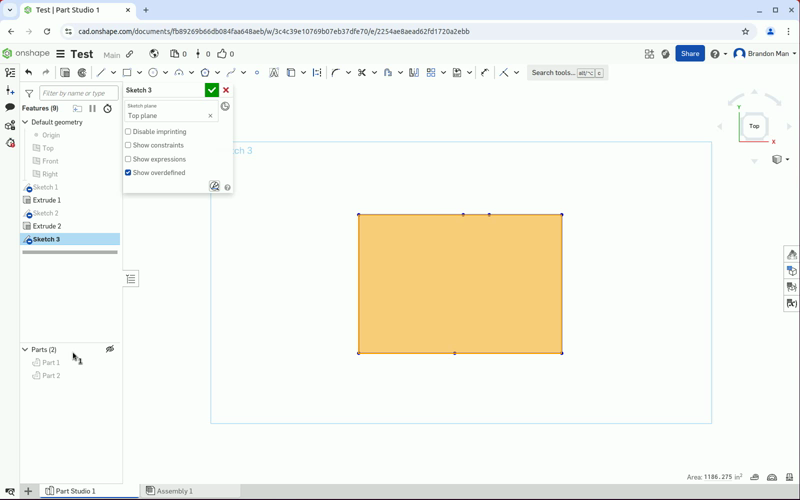
key(shift+y)
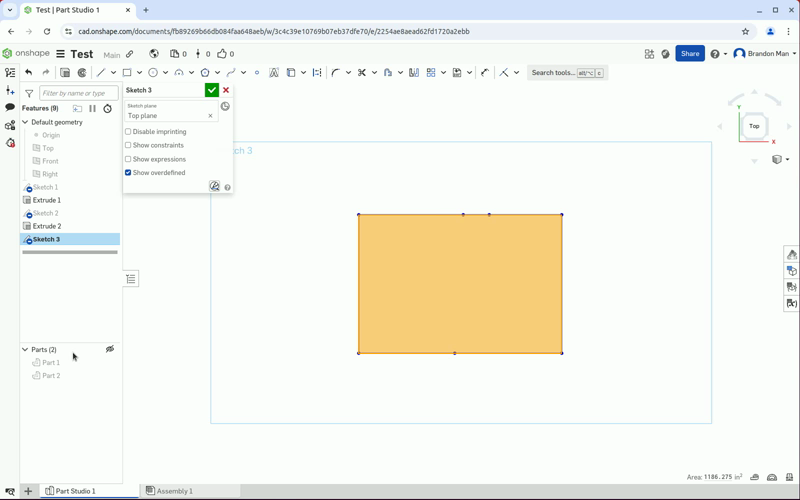
key(shift+e)
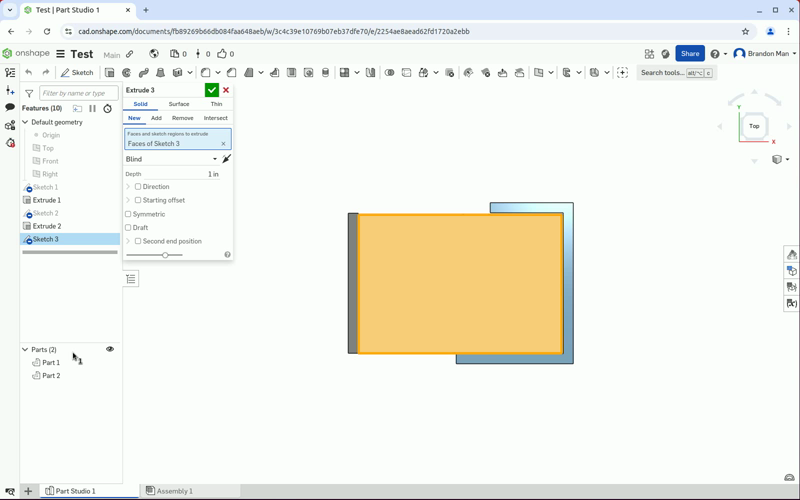
mouse_move(143, 106)
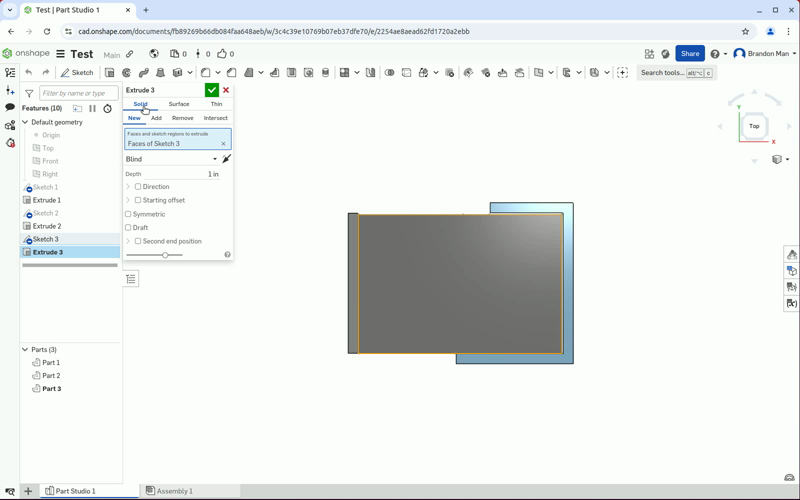
click(143, 106)
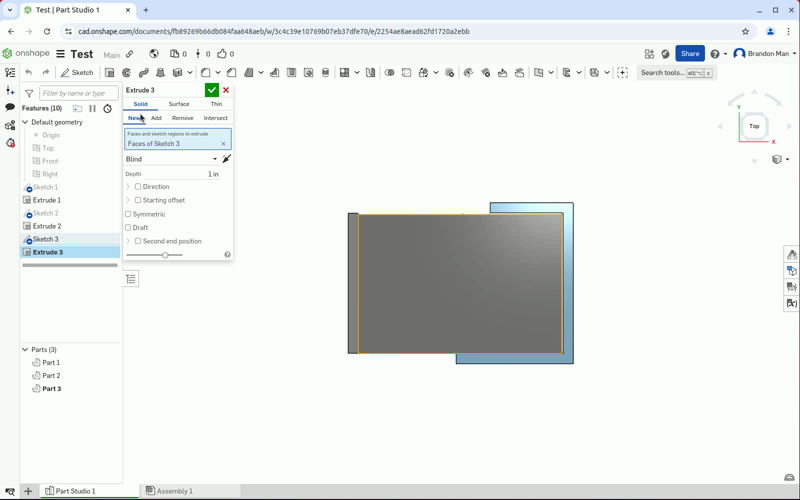
mouse_move(137, 120)
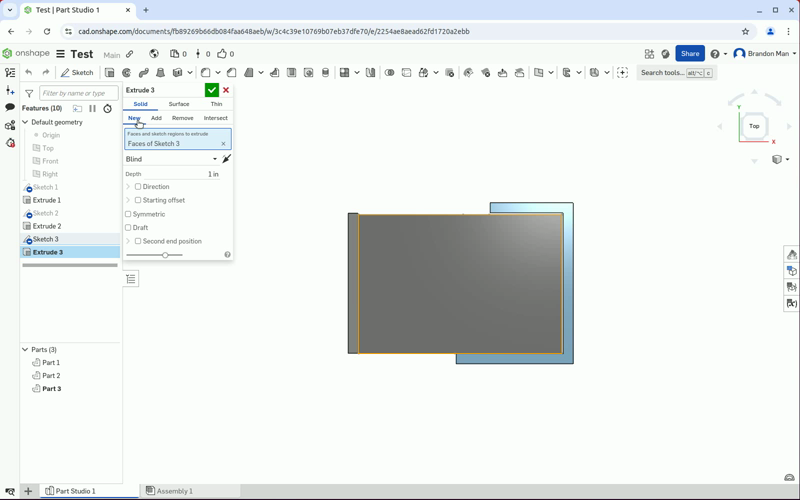
click(137, 120)
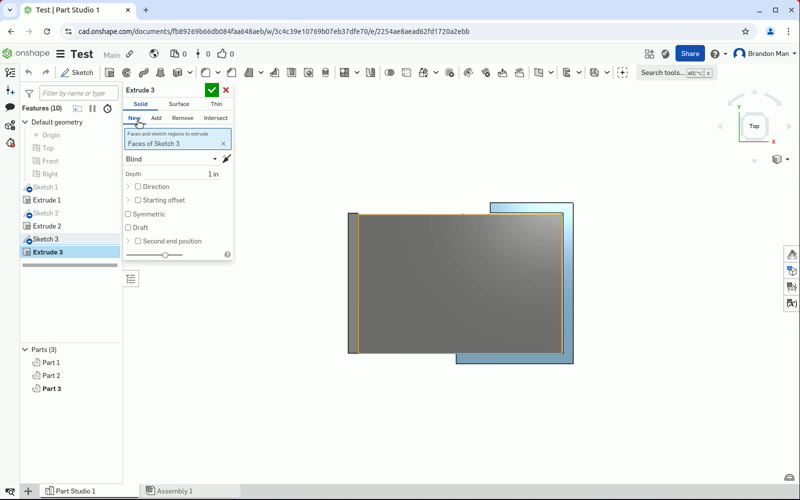
key(tab, 4)
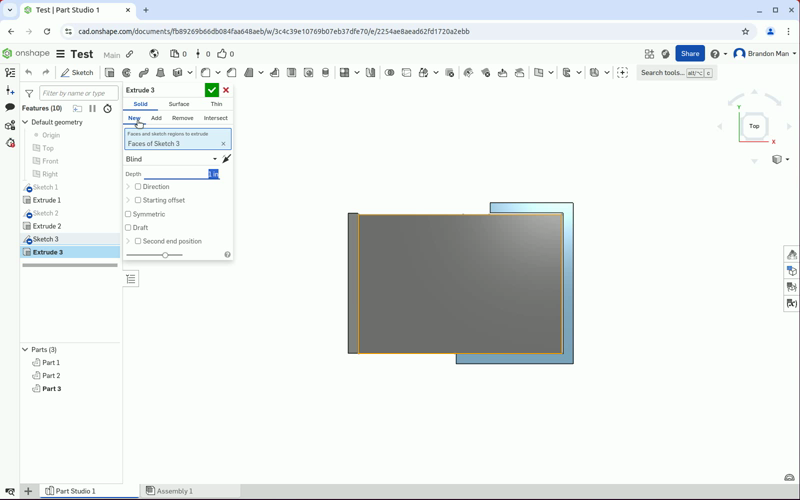
text(1.204)
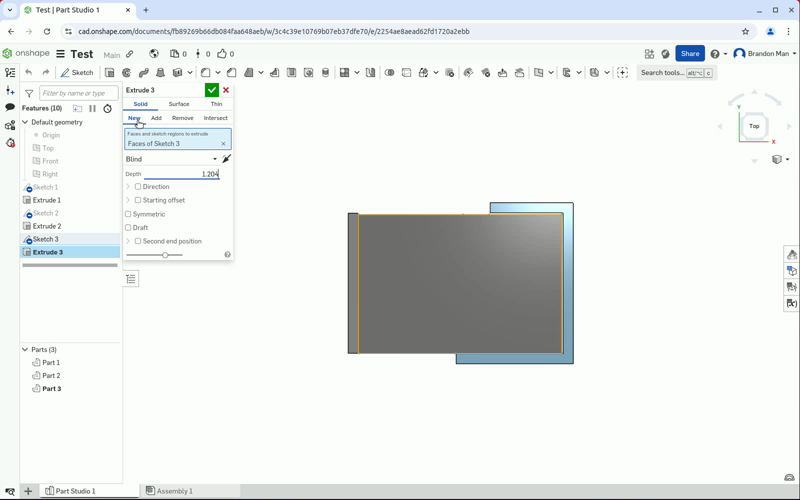
key(enter)
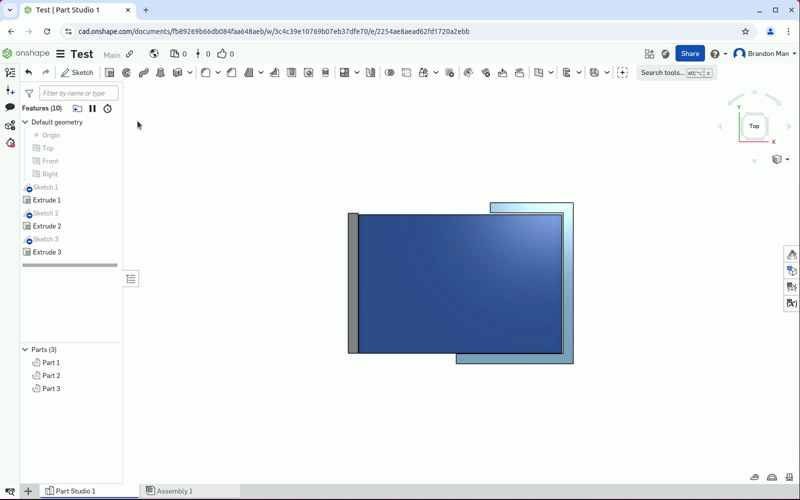
key(shift+h)
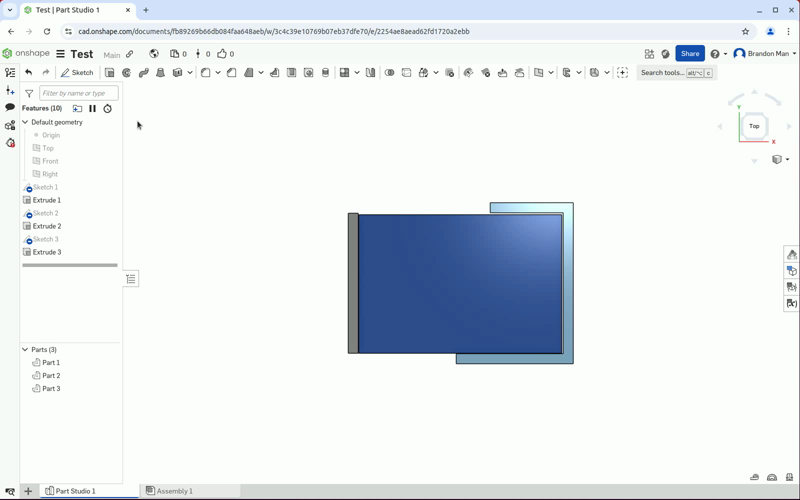
key(shift+h)
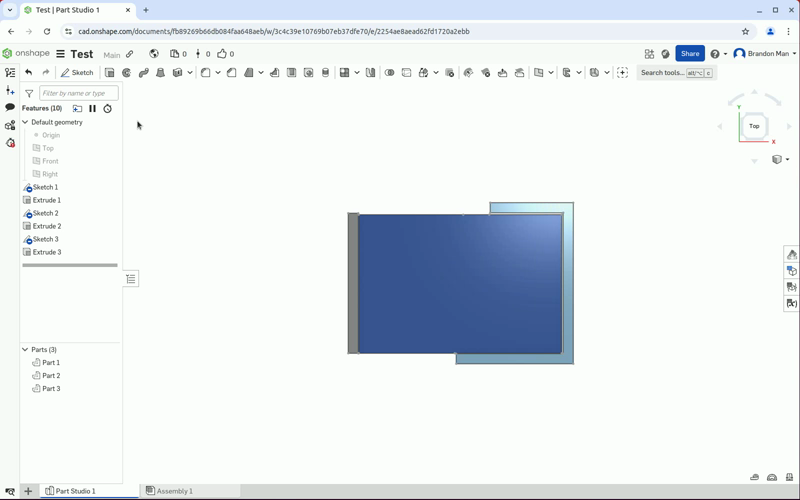
key(shift+7)
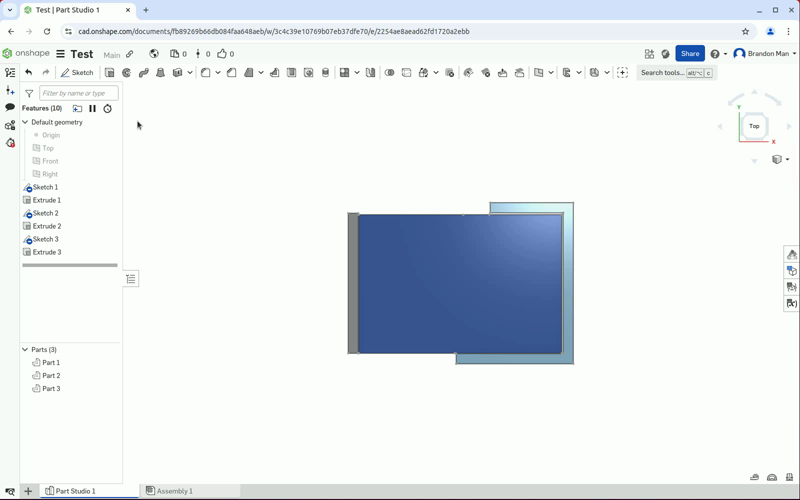
key(up, 3)
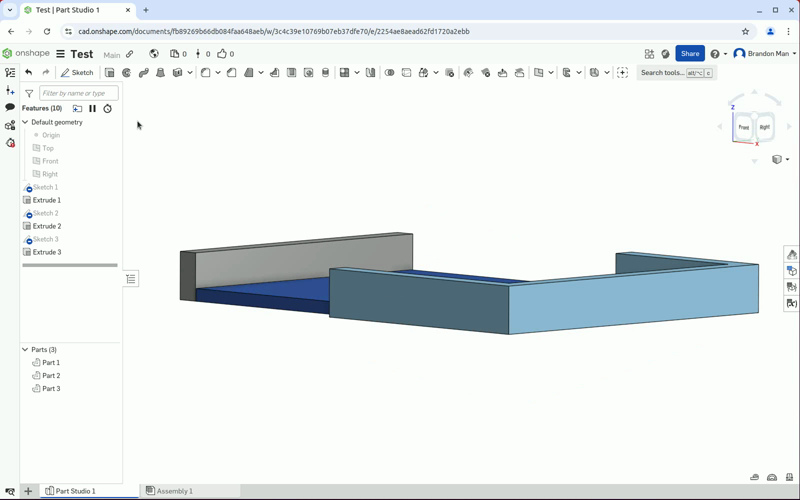
key(left, 3)
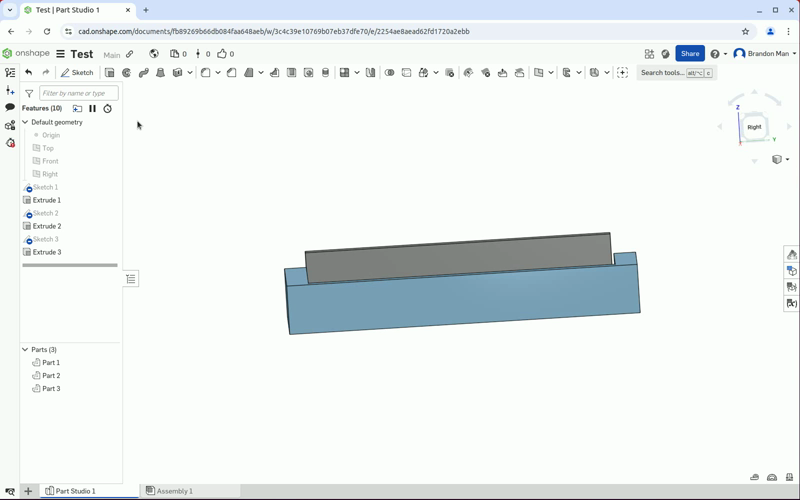
key(right, 3)
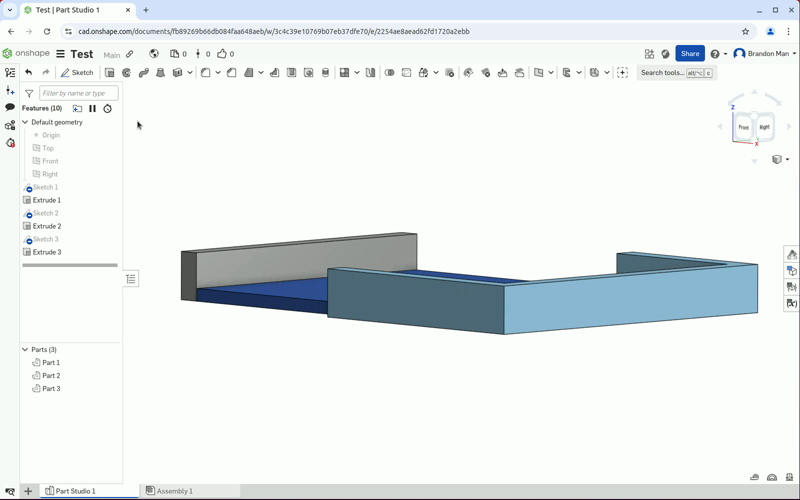
key(down, 3)
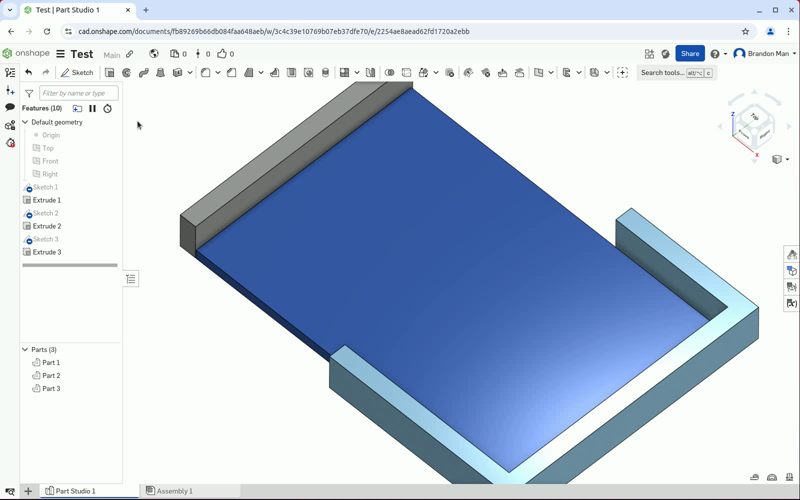
mouse_move(73, 189)
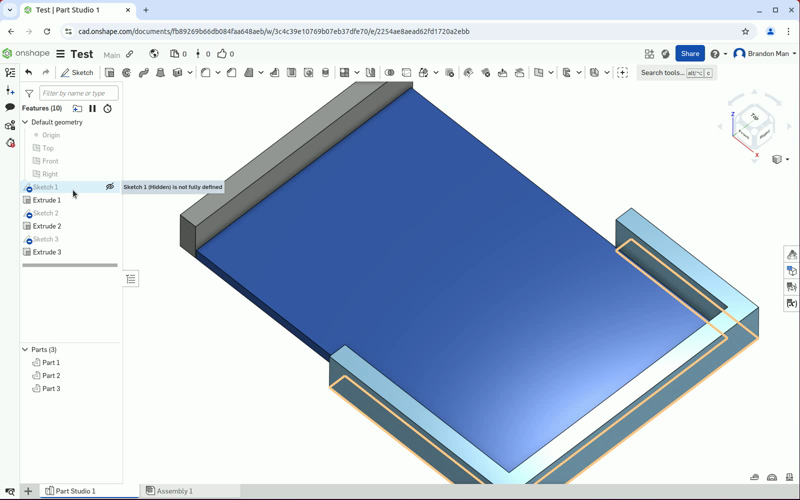
click(73, 189)